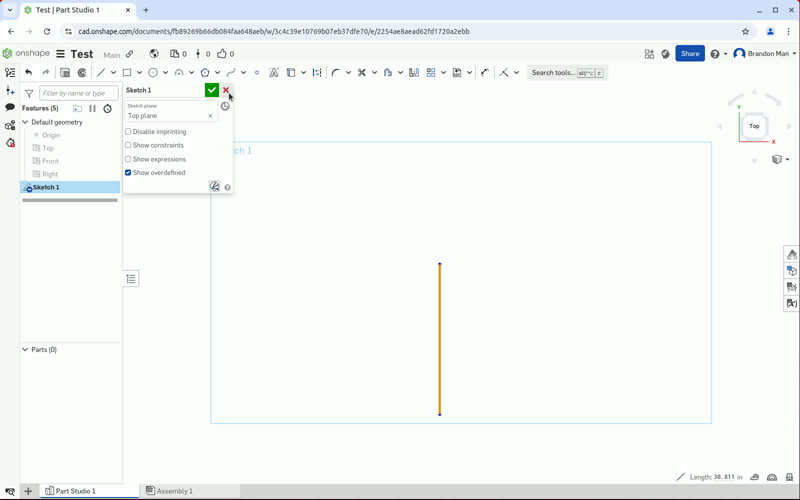
key(shift+h)
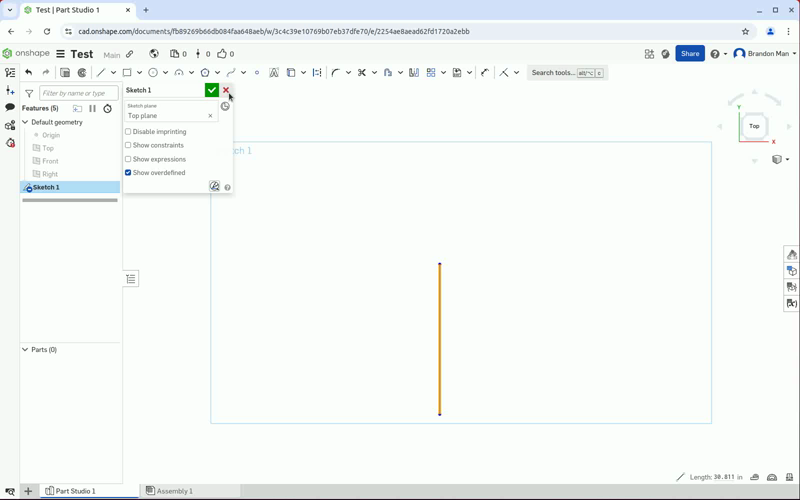
key(shift+s)
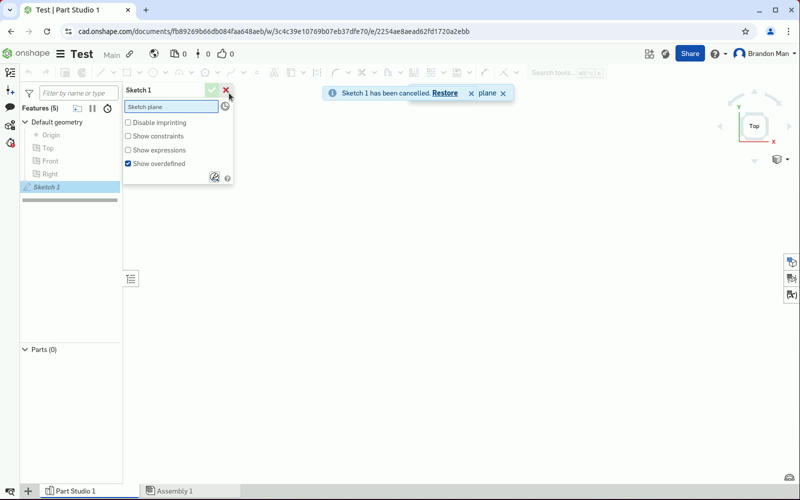
mouse_move(73, 150)
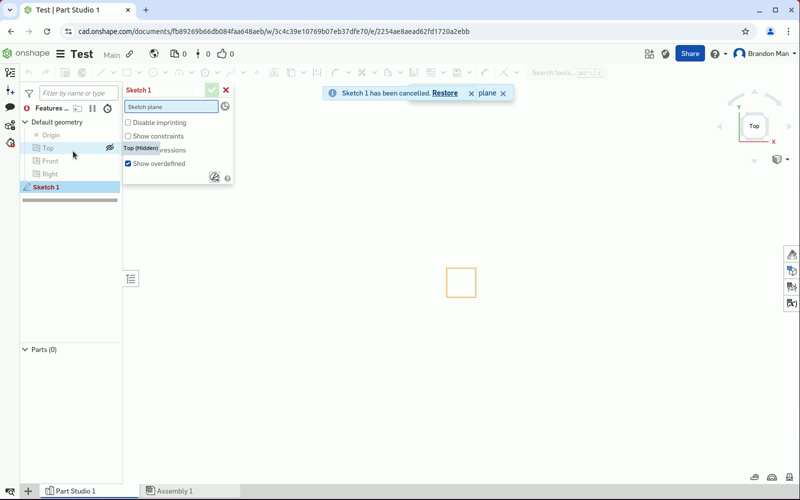
click(73, 150)
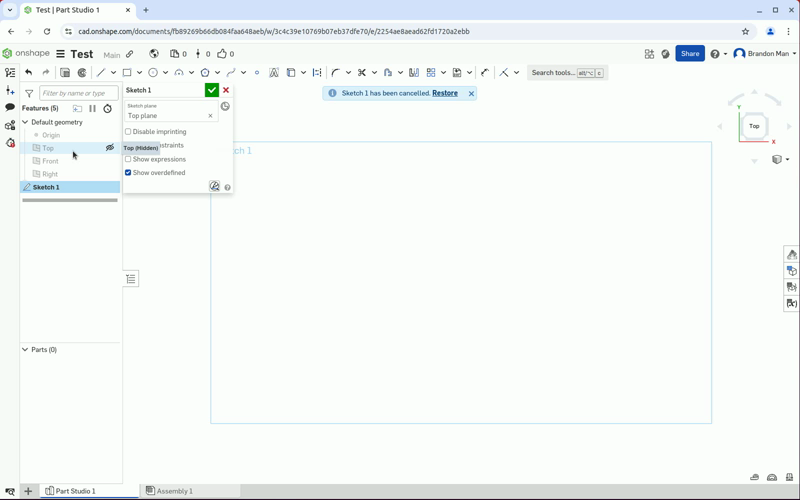
mouse_move(73, 352)
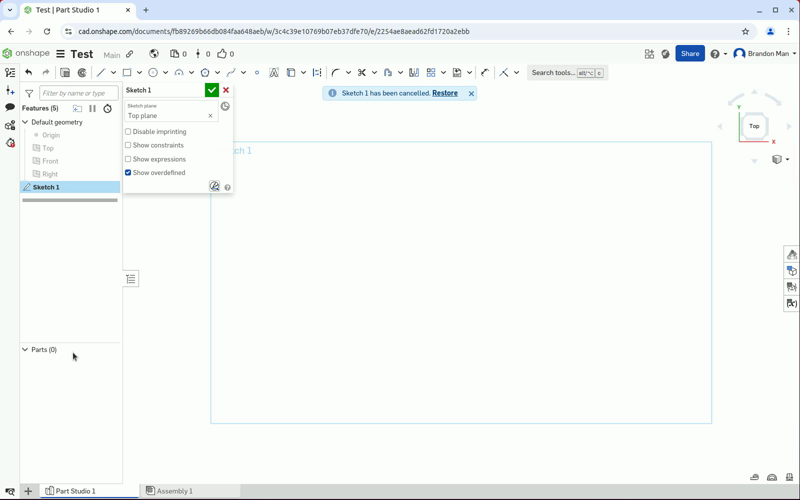
key(y)
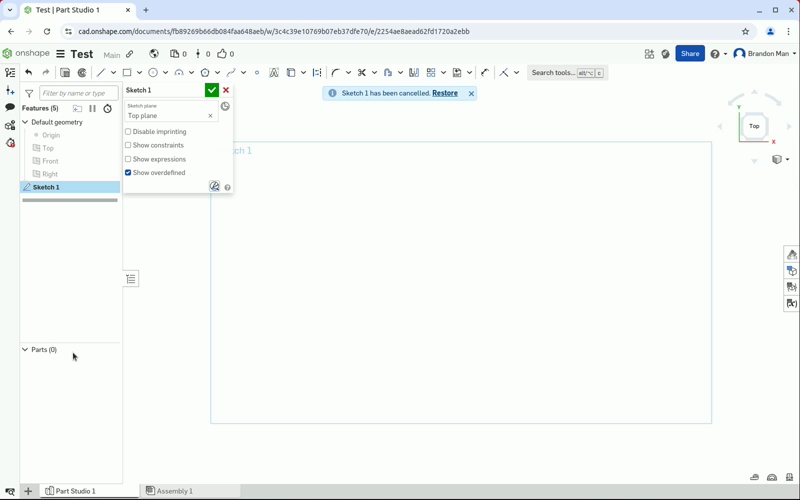
key(l)
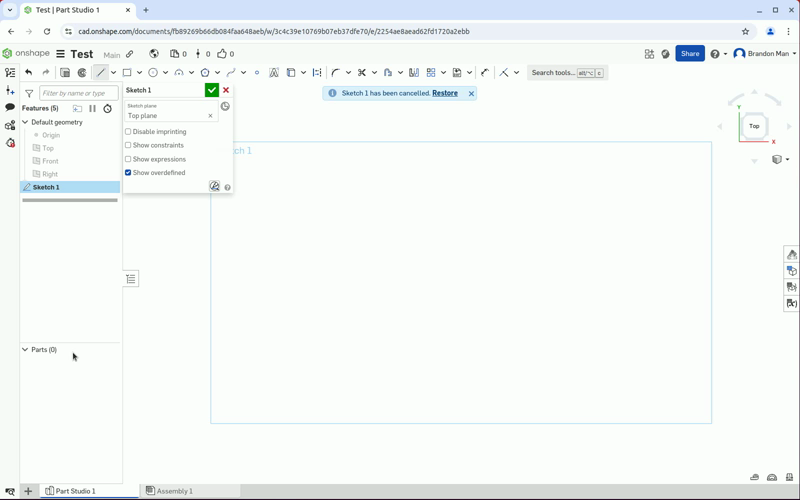
key_down(shift)
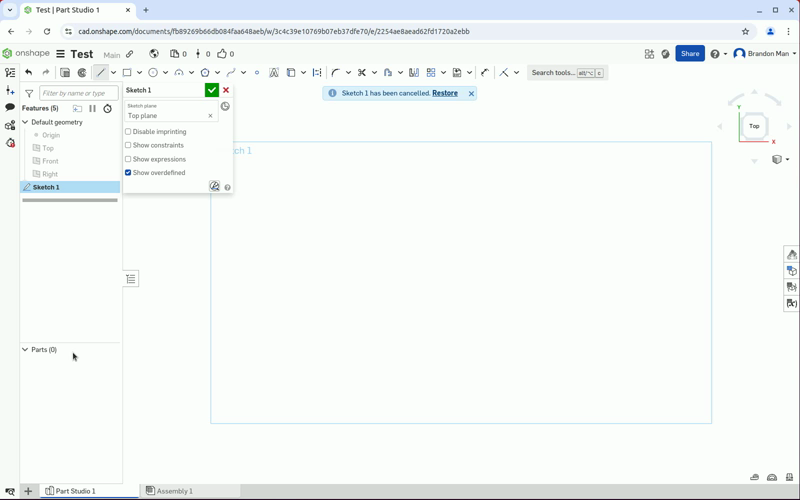
mouse_move(348, 395)
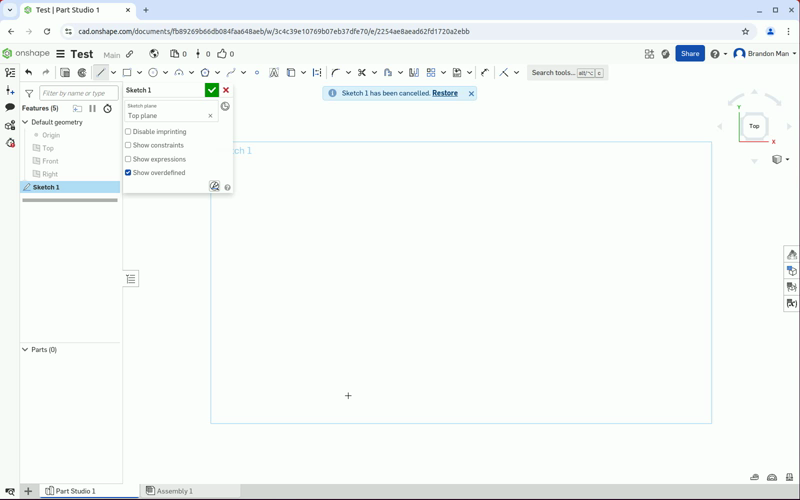
click(348, 395)
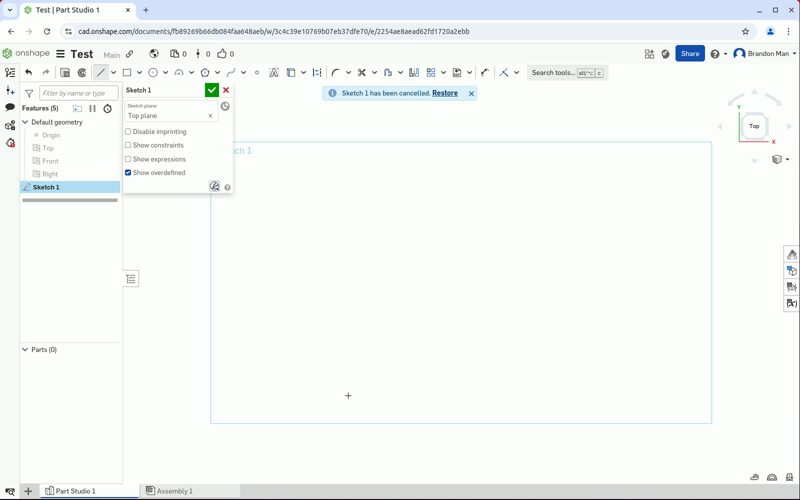
key_up(shift)
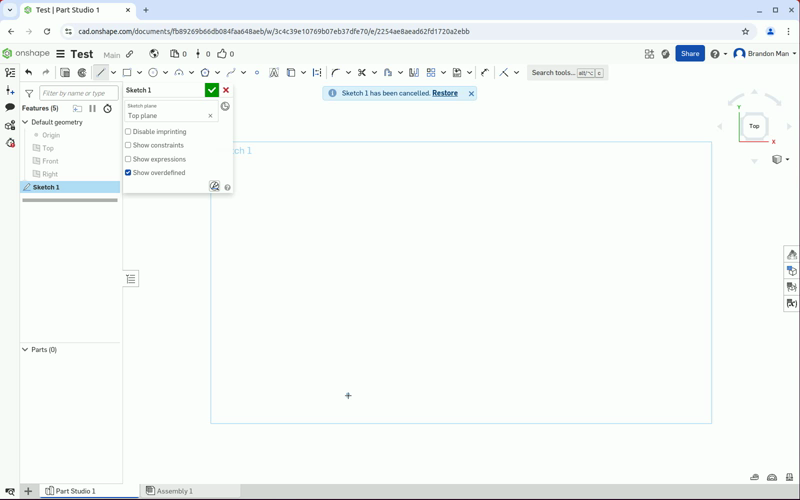
key_down(shift)
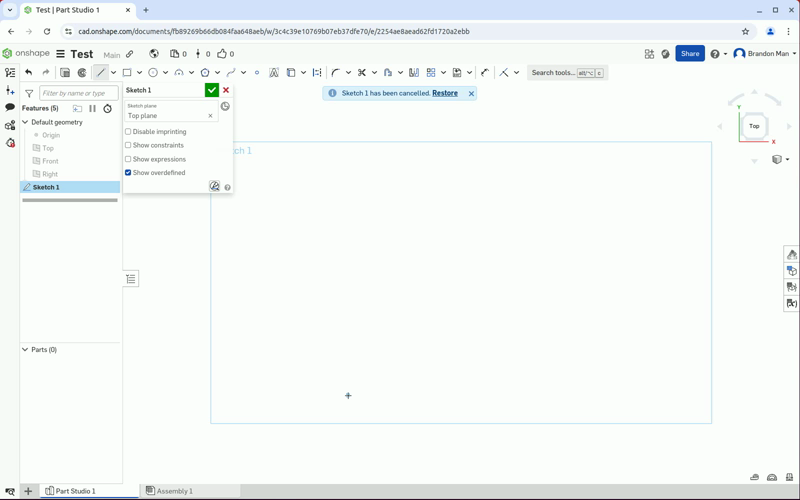
mouse_move(572, 395)
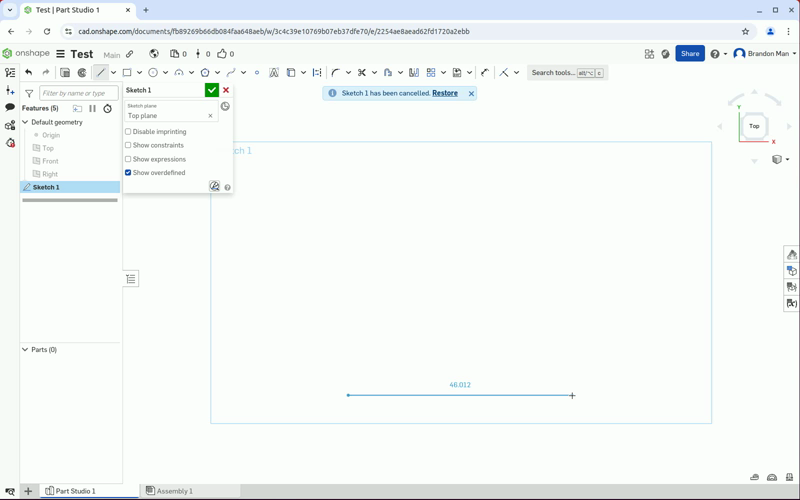
click(572, 395)
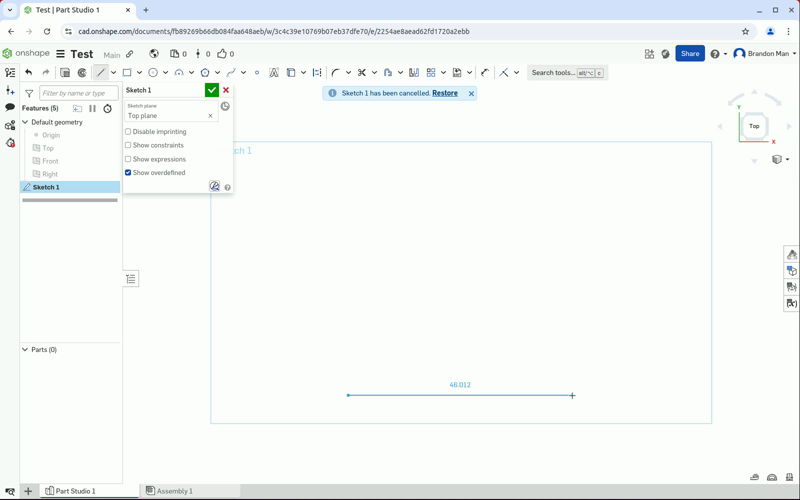
key_up(shift)
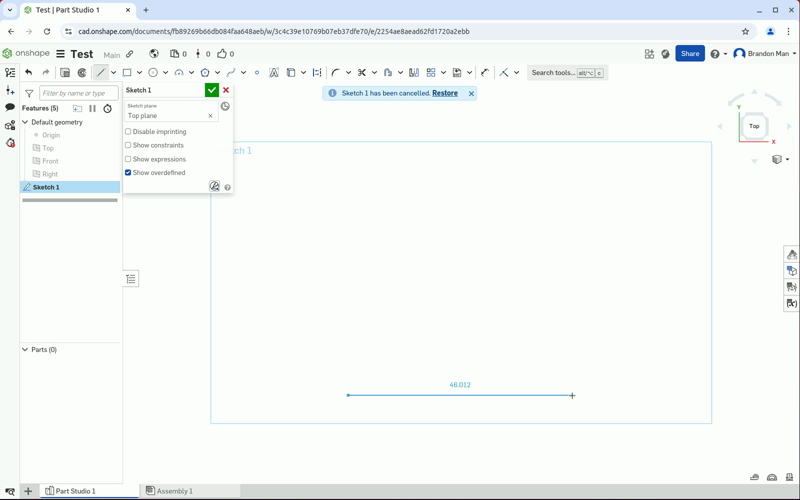
key_down(shift)
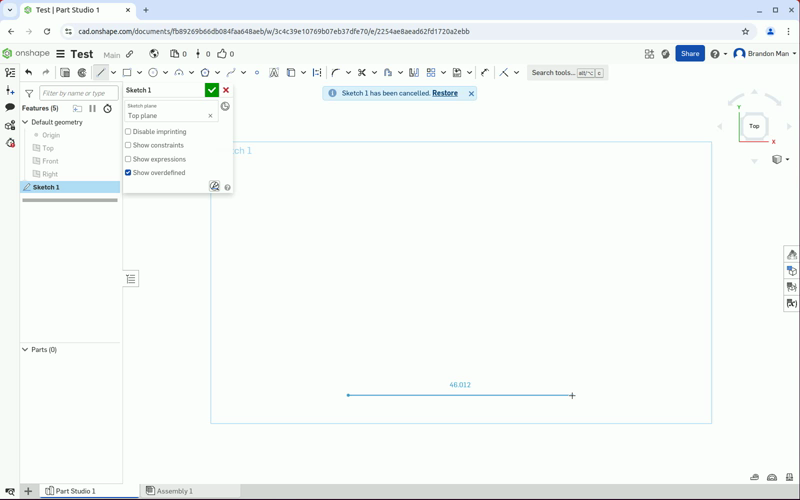
mouse_move(572, 171)
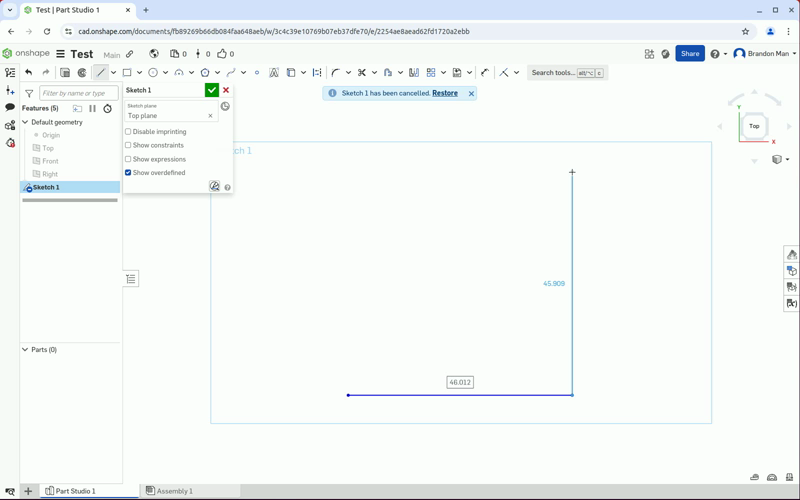
click(572, 171)
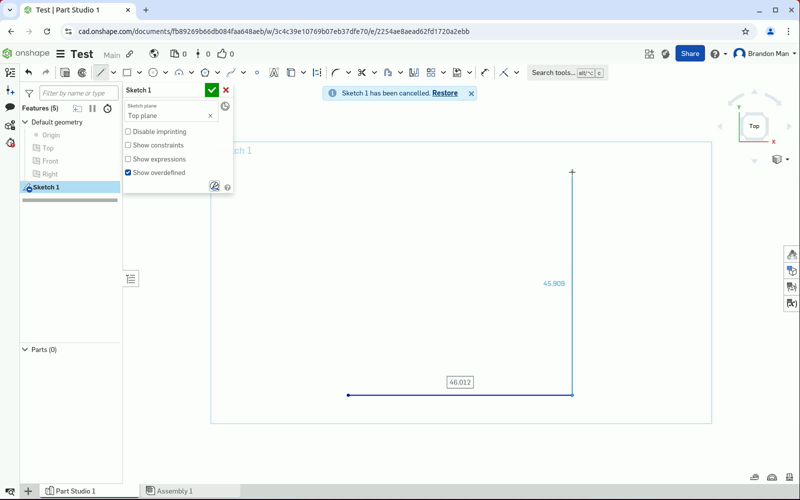
key_up(shift)
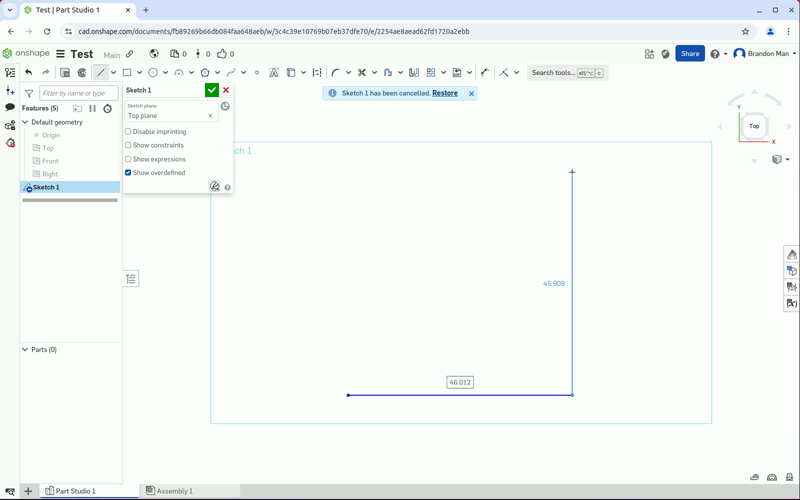
key_down(shift)
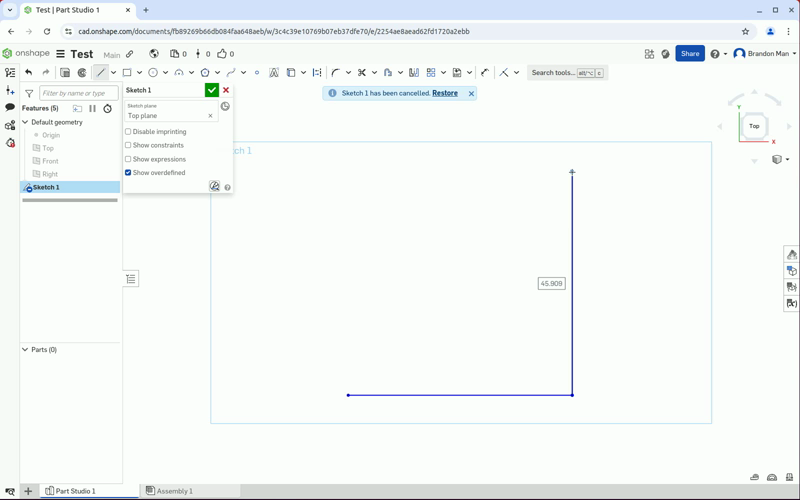
mouse_move(348, 171)
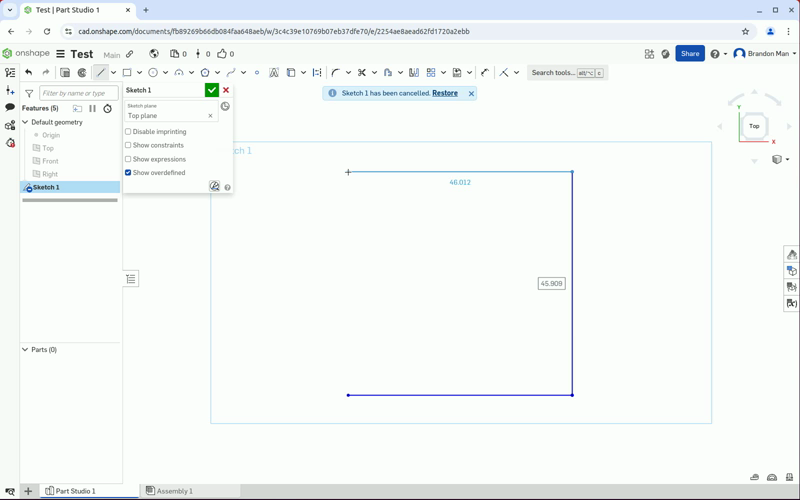
click(348, 171)
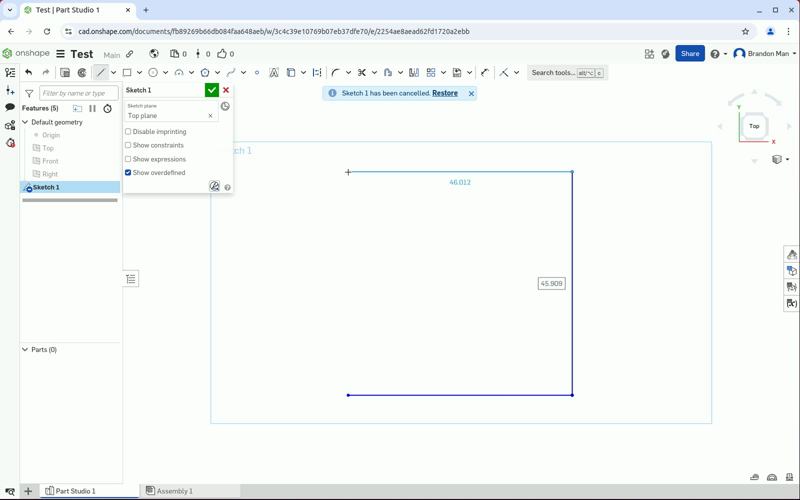
key_up(shift)
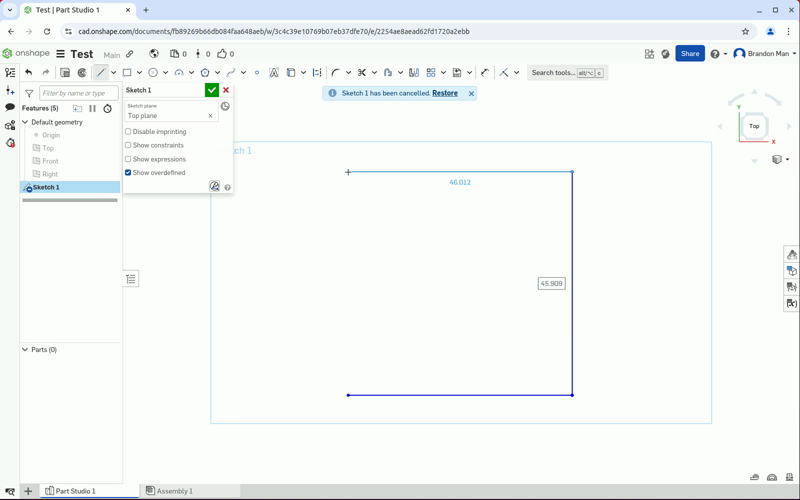
key_down(shift)
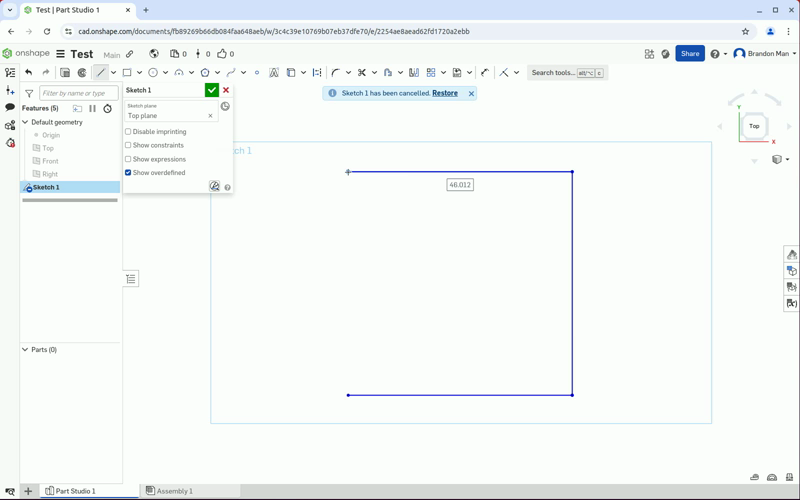
mouse_move(348, 395)
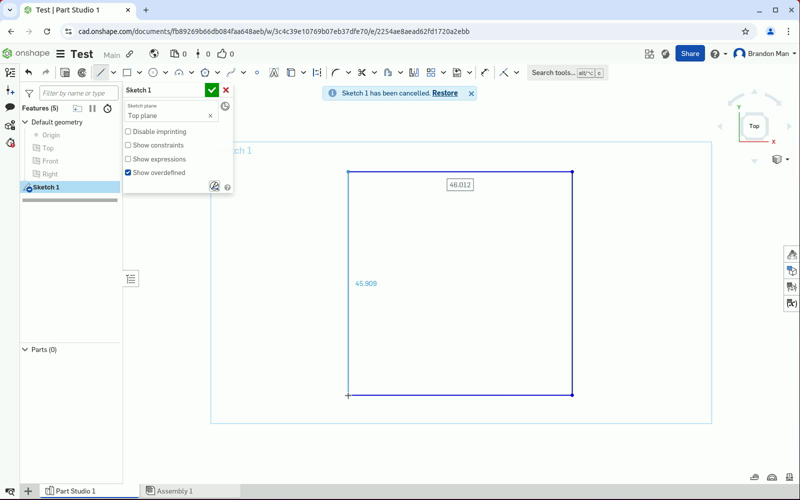
key_up(shift)
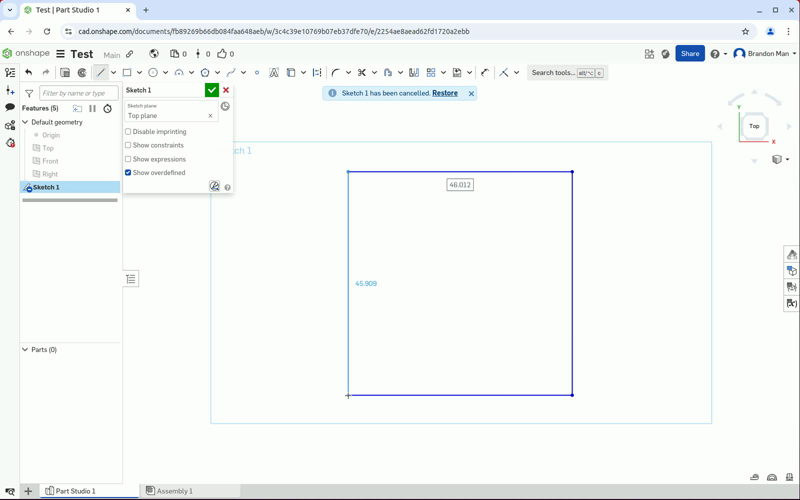
click(348, 395)
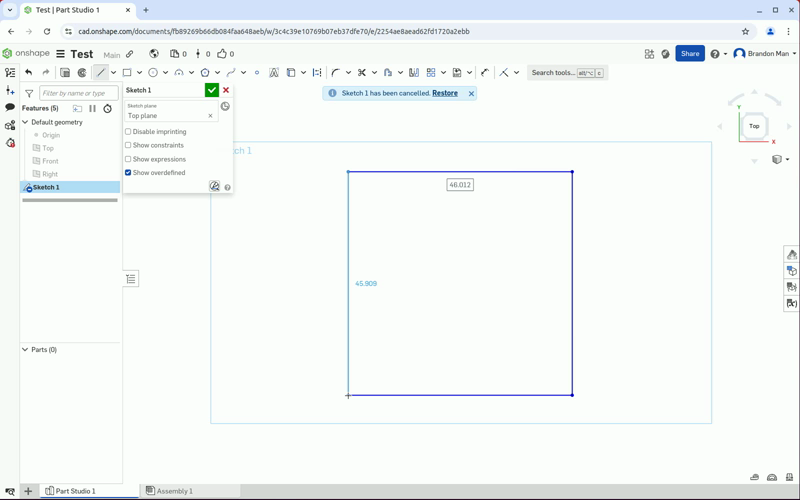
key(esc)
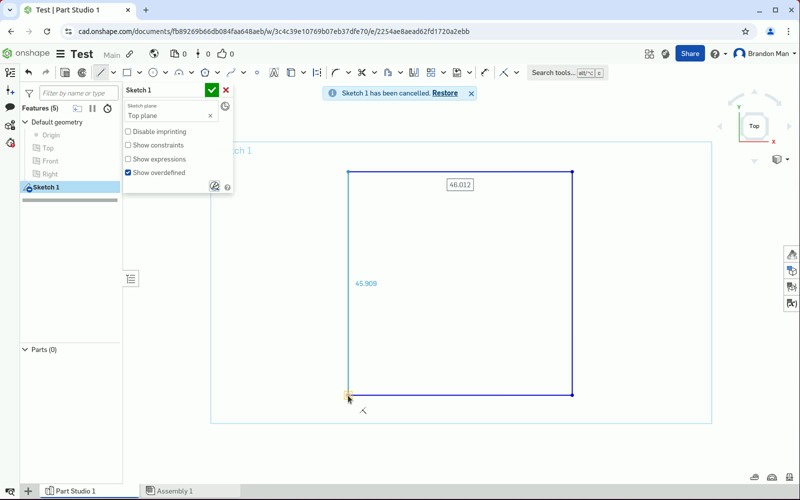
key(c)
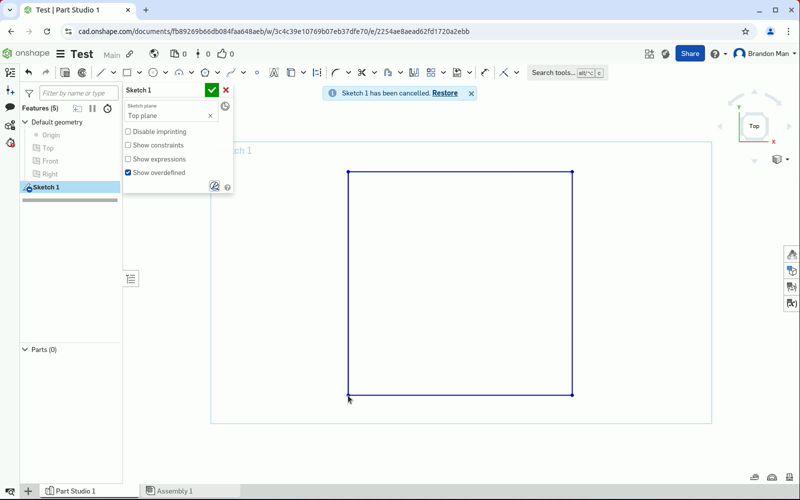
key_down(shift)
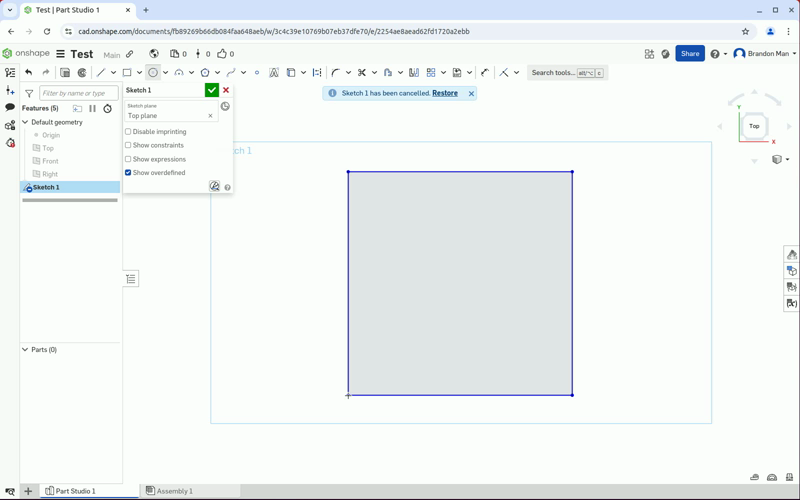
mouse_move(461, 282)
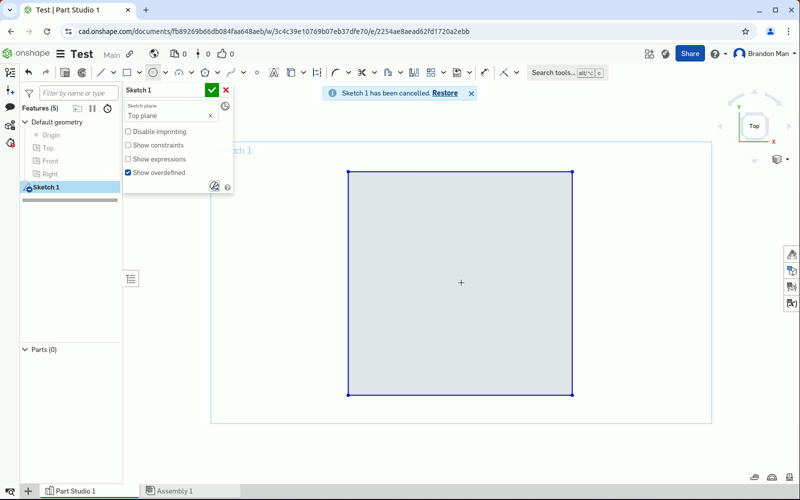
click(461, 282)
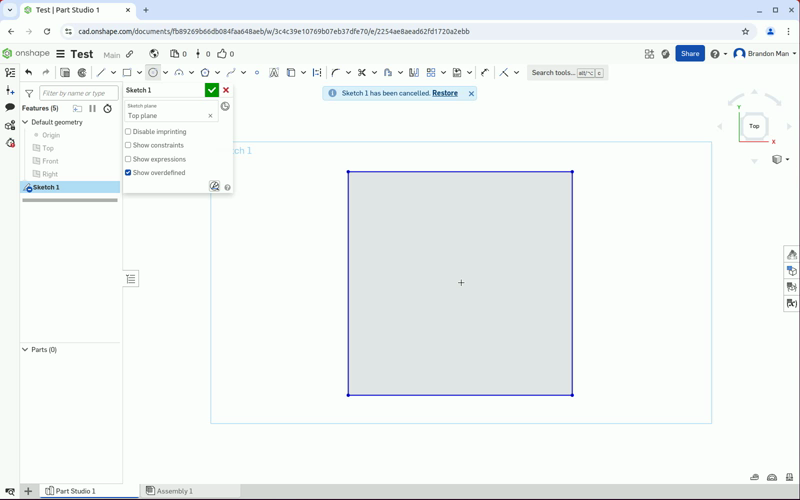
key_up(shift)
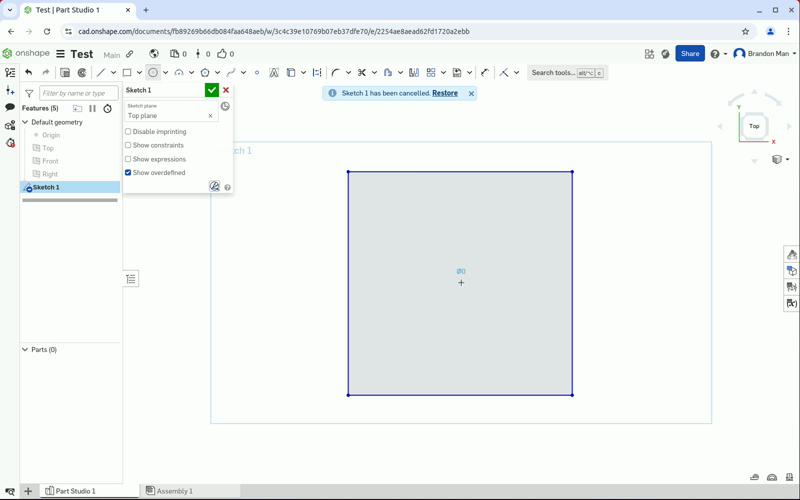
mouse_move(517, 282)
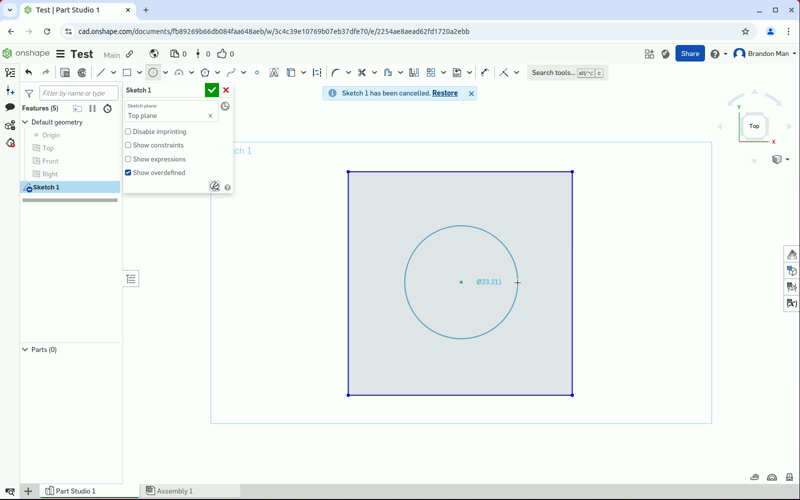
click(517, 282)
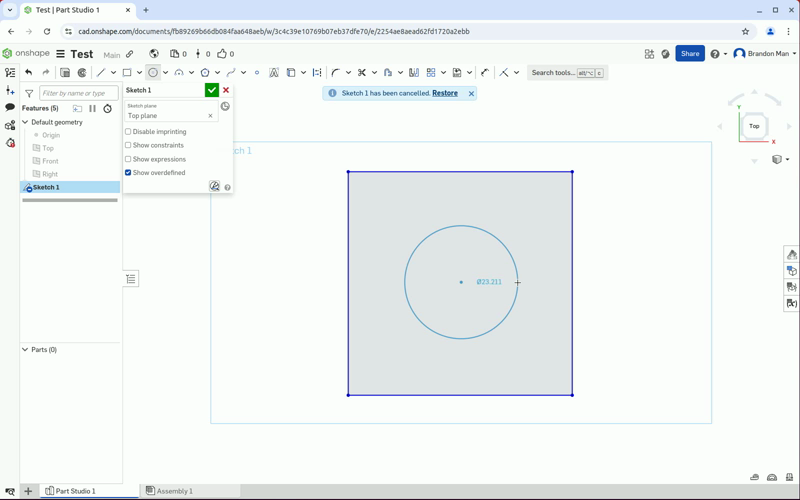
key(esc)
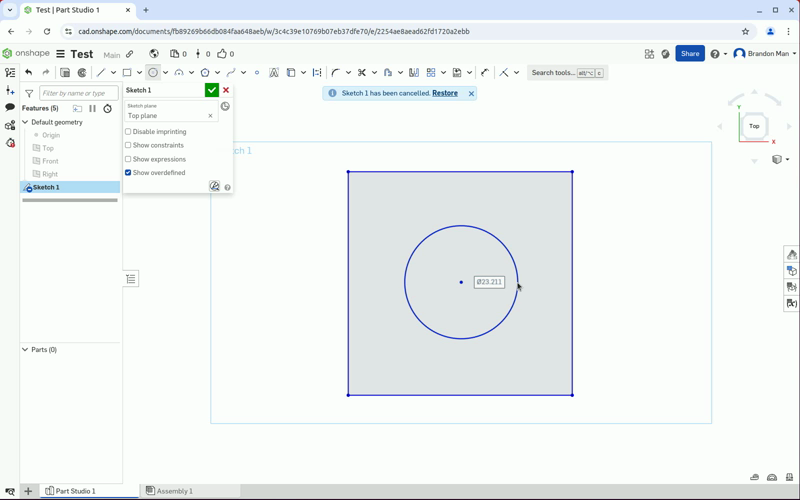
mouse_move(378, 243)
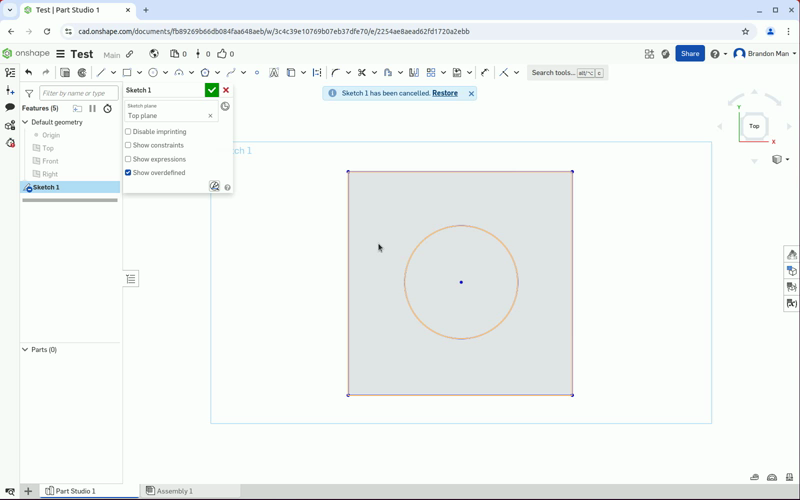
click(378, 243)
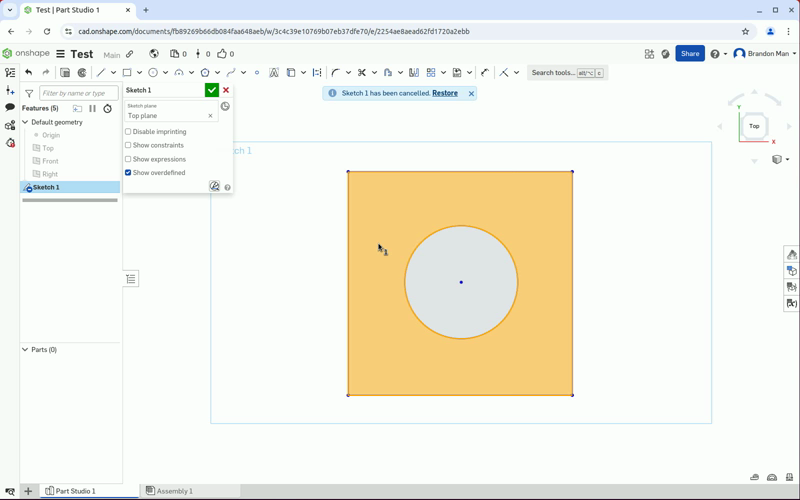
mouse_move(73, 352)
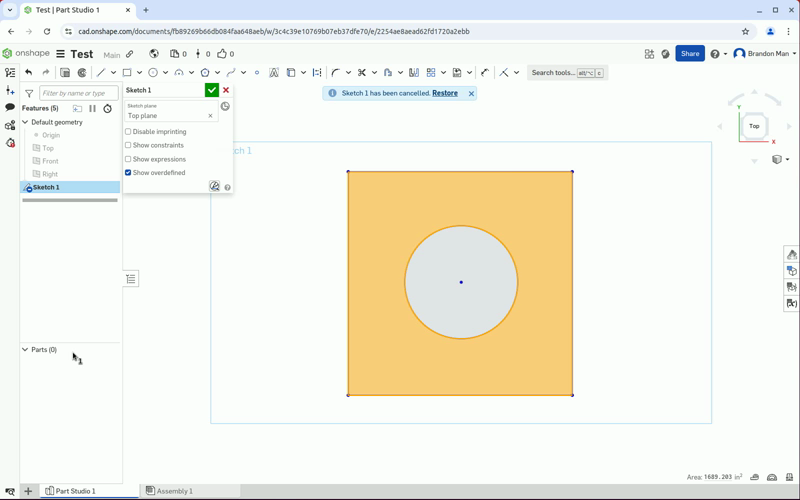
key(shift+y)
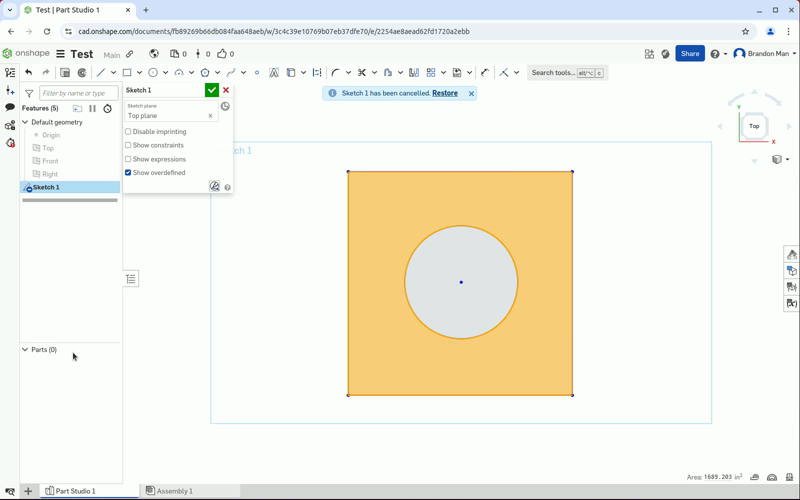
key(shift+e)
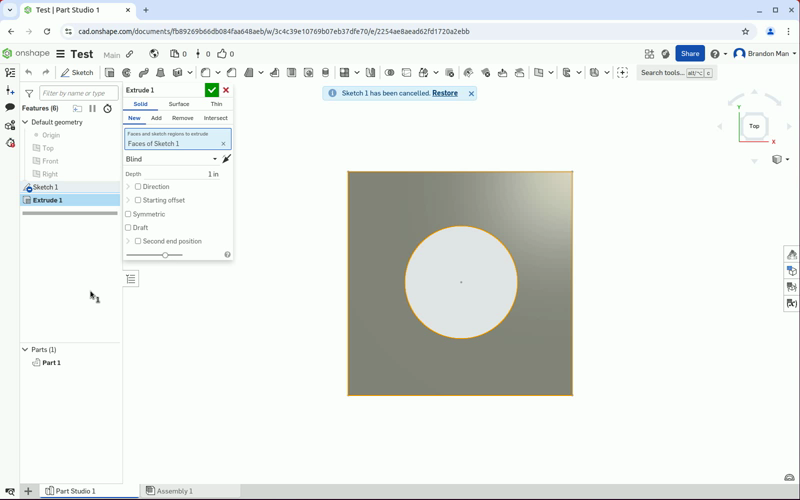
mouse_move(143, 106)
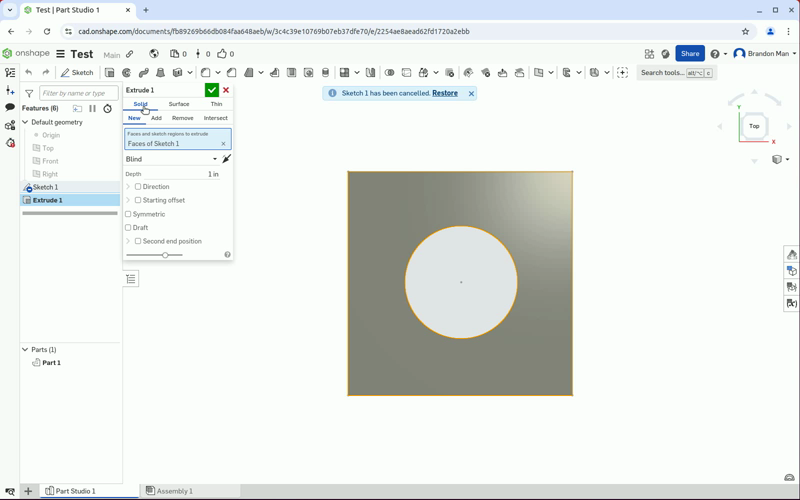
click(143, 106)
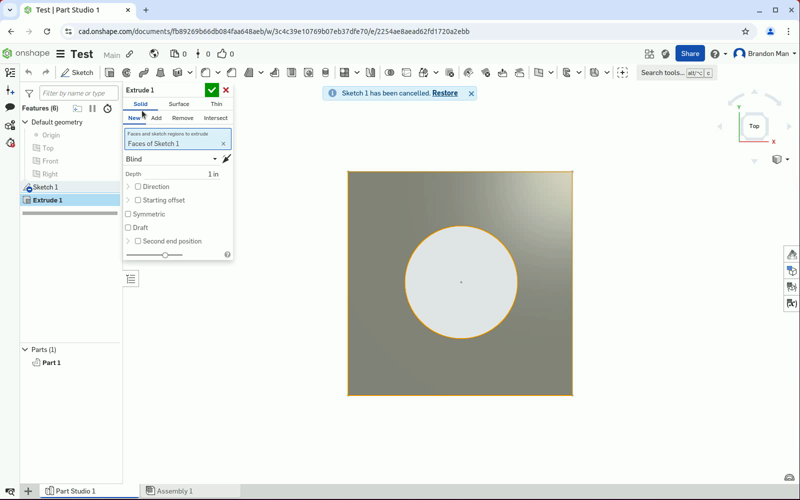
mouse_move(137, 120)
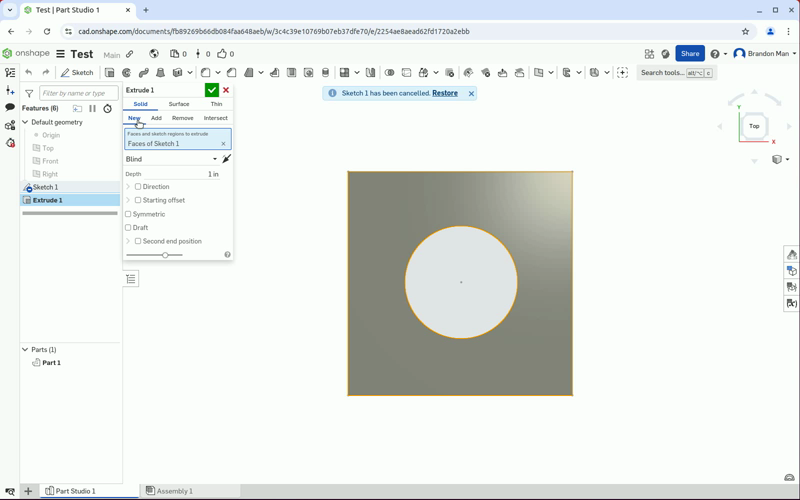
click(137, 120)
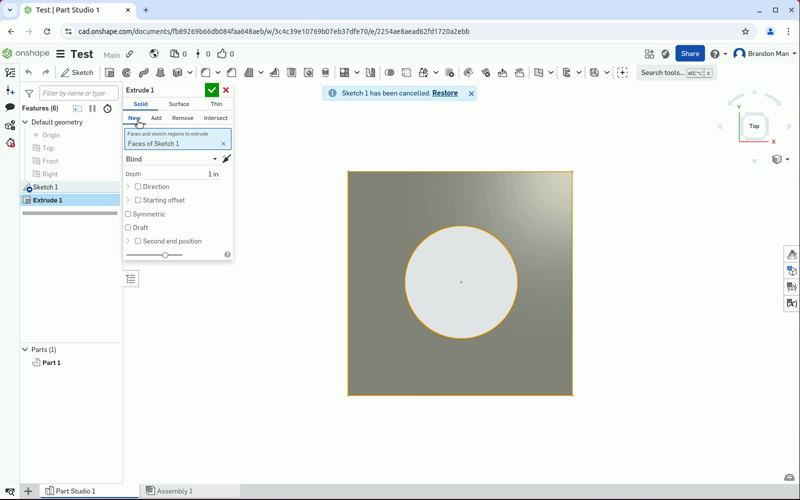
key(tab, 4)
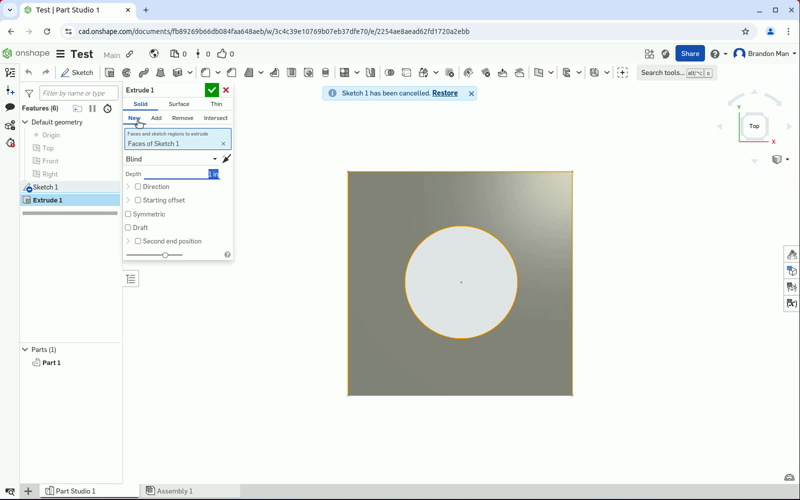
text(11.554)
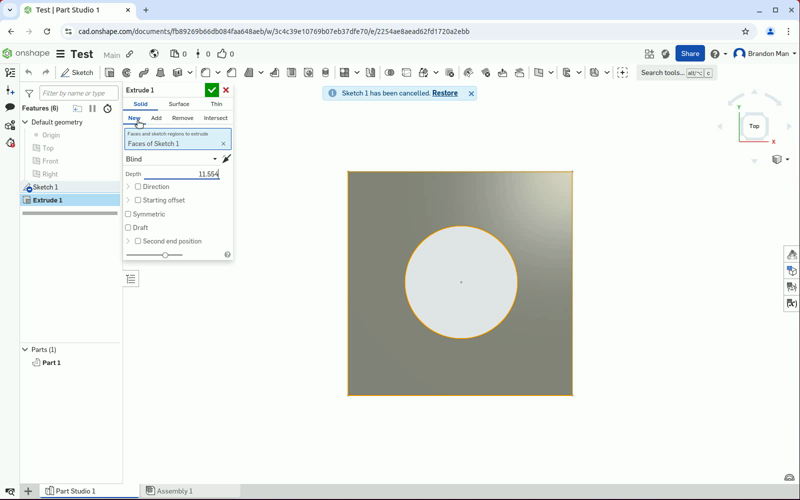
key(enter)
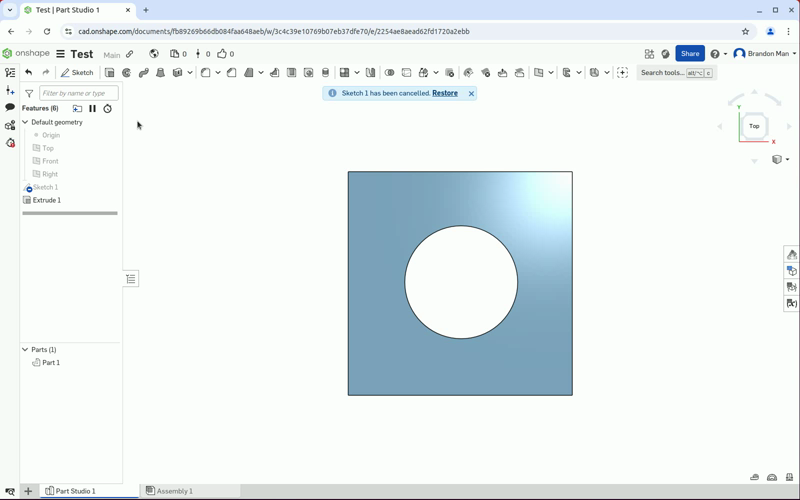
key(shift+h)
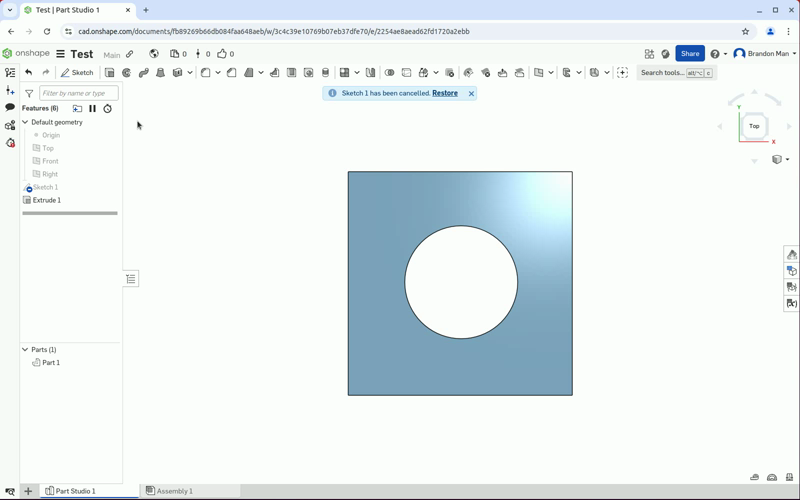
key(shift+h)
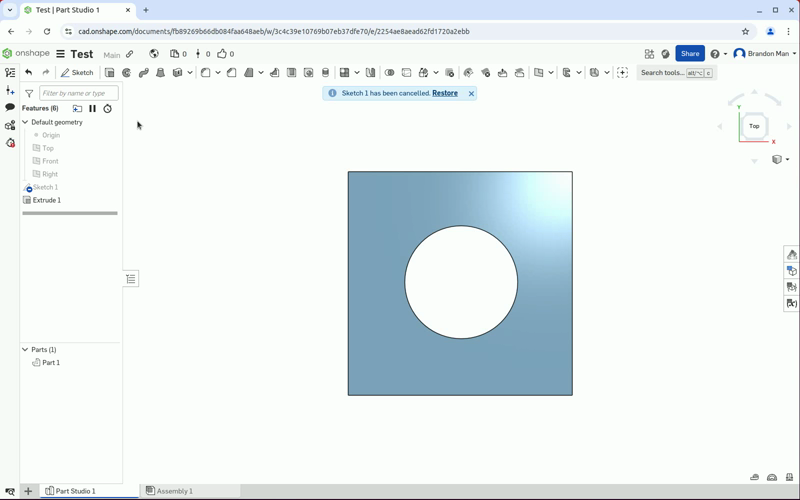
mouse_move(73, 189)
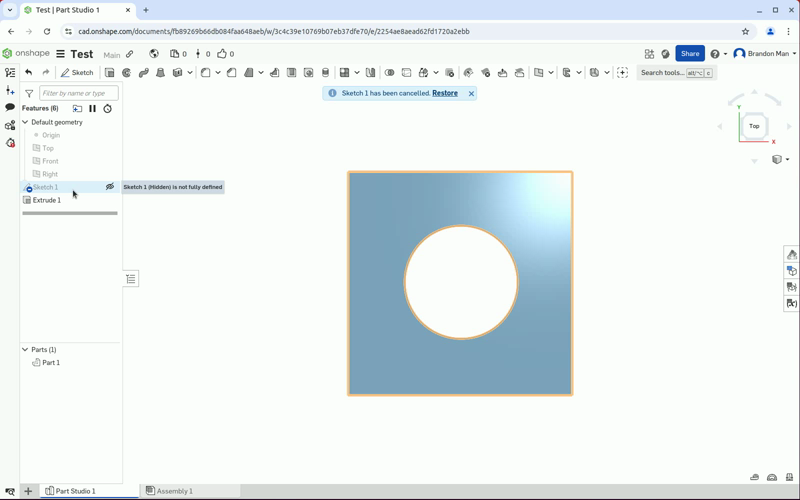
click(73, 189)
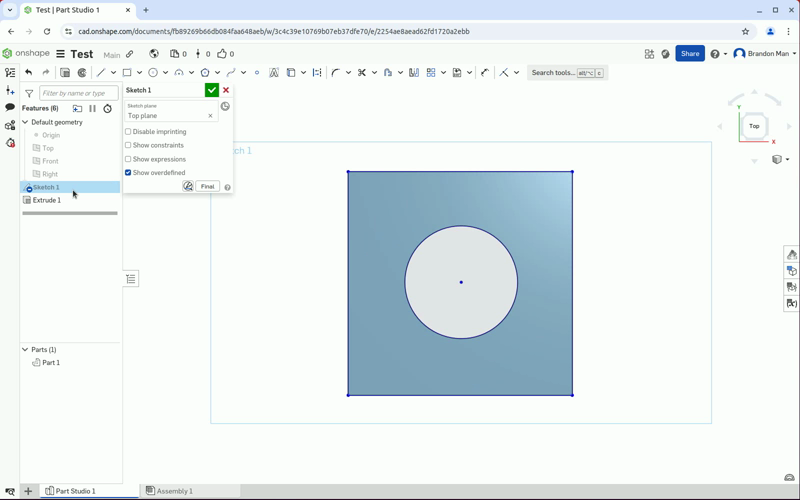
mouse_move(229, 92)
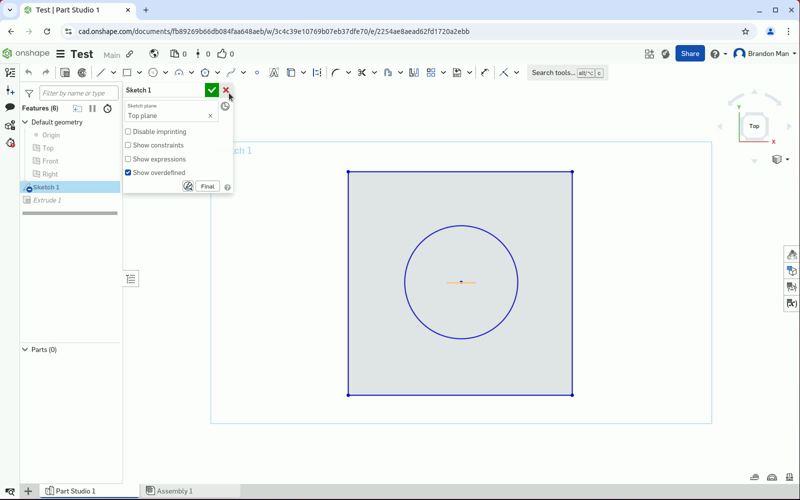
click(229, 92)
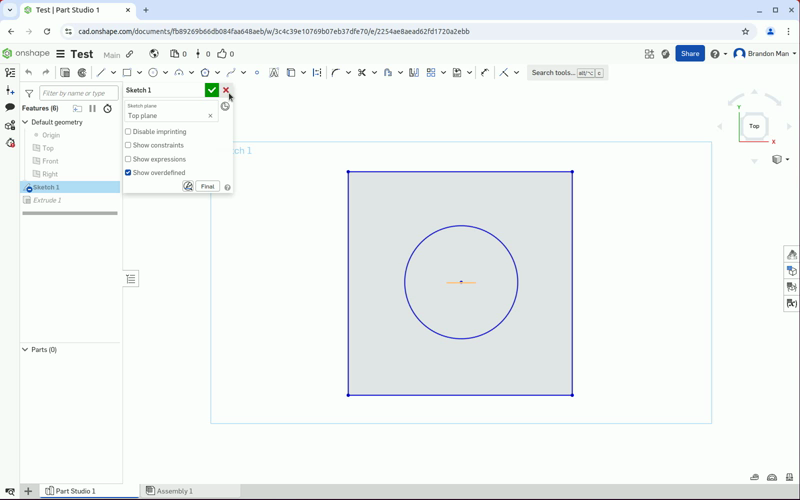
key(shift+s)
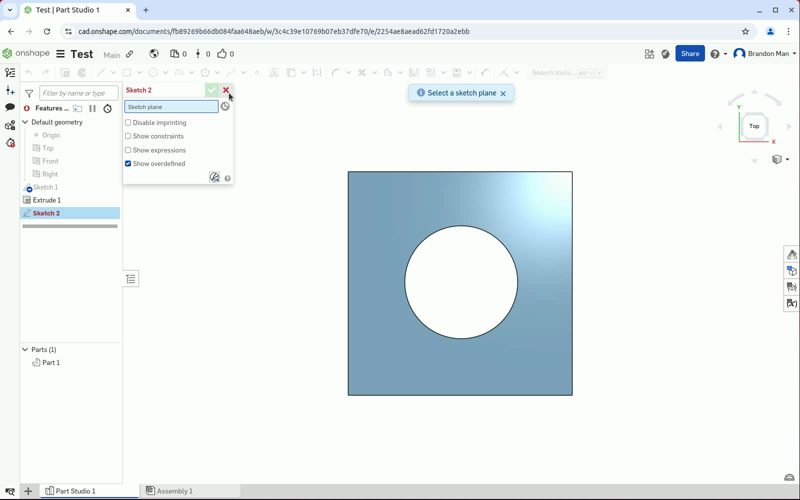
mouse_move(73, 150)
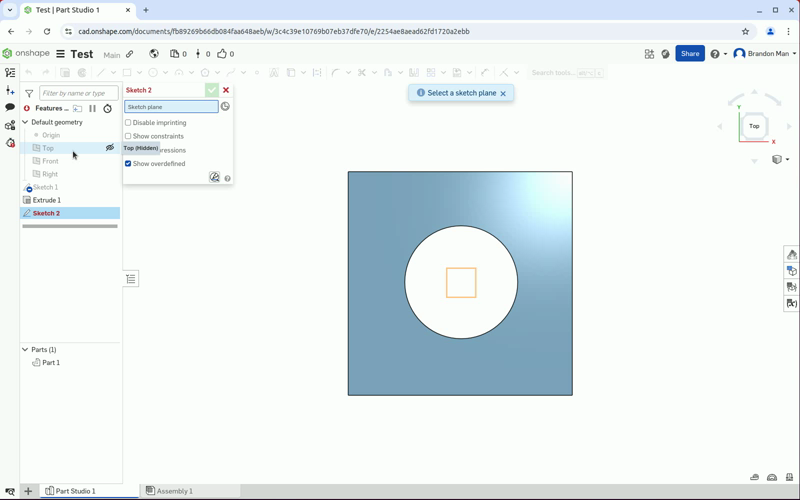
click(73, 150)
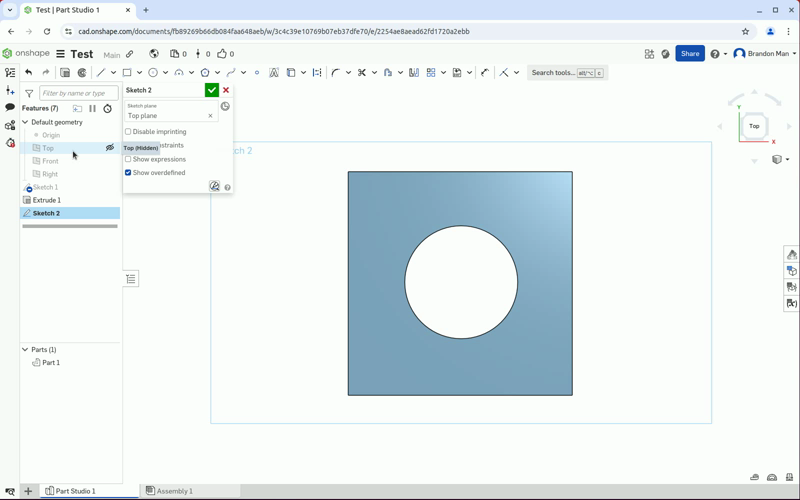
mouse_move(73, 352)
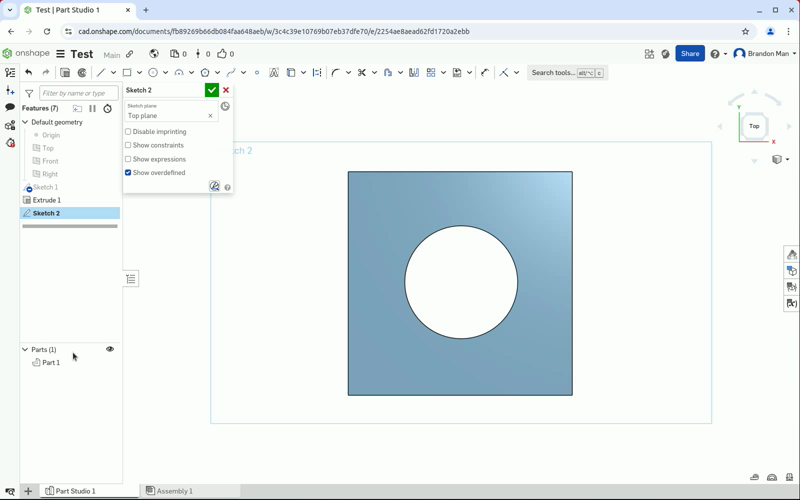
key(y)
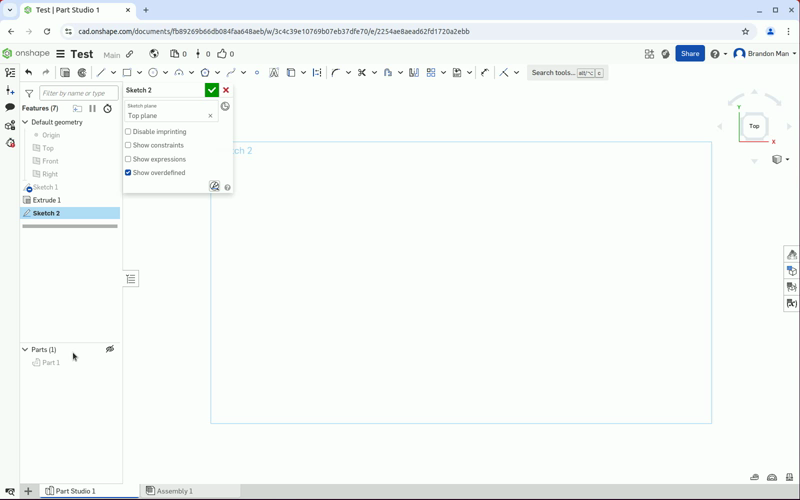
key(l)
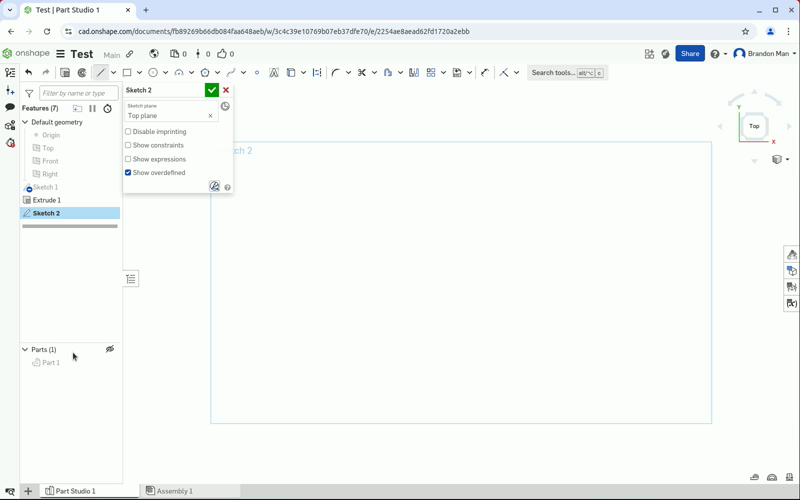
key_down(shift)
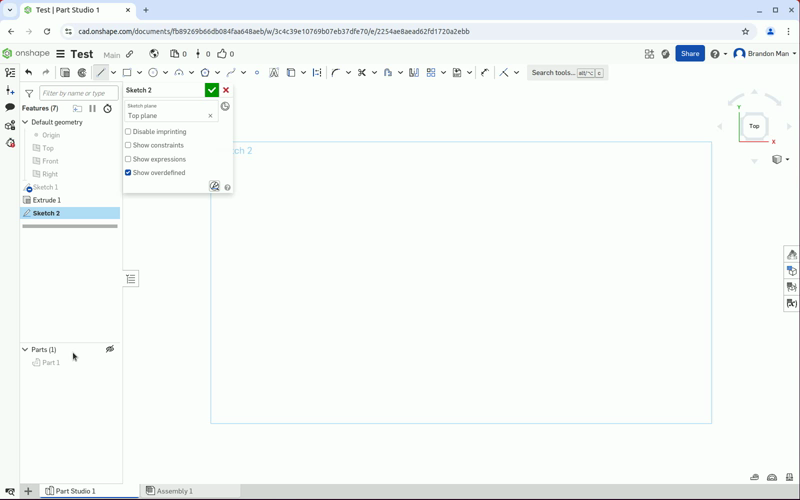
mouse_move(359, 395)
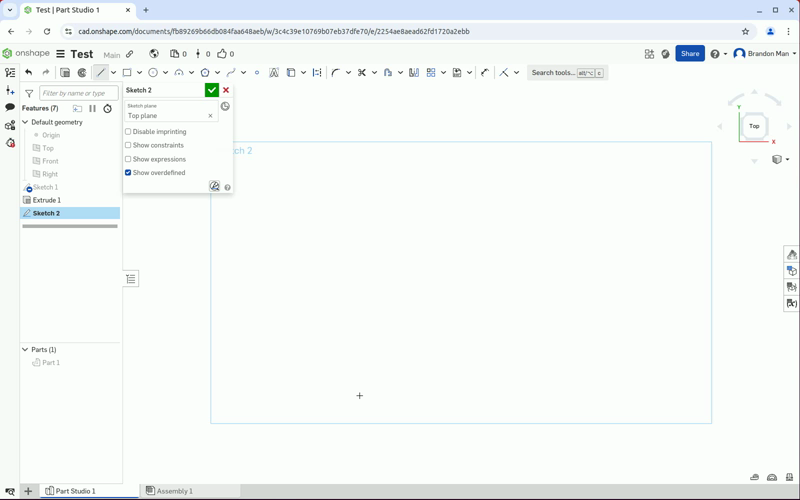
click(359, 395)
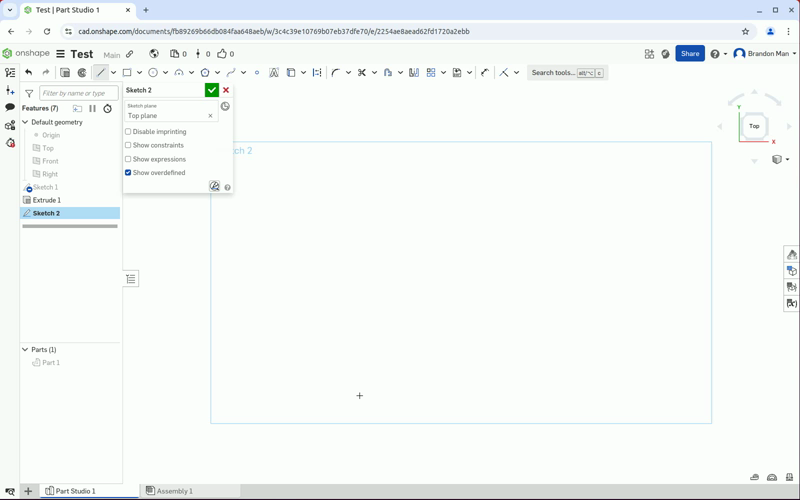
key_up(shift)
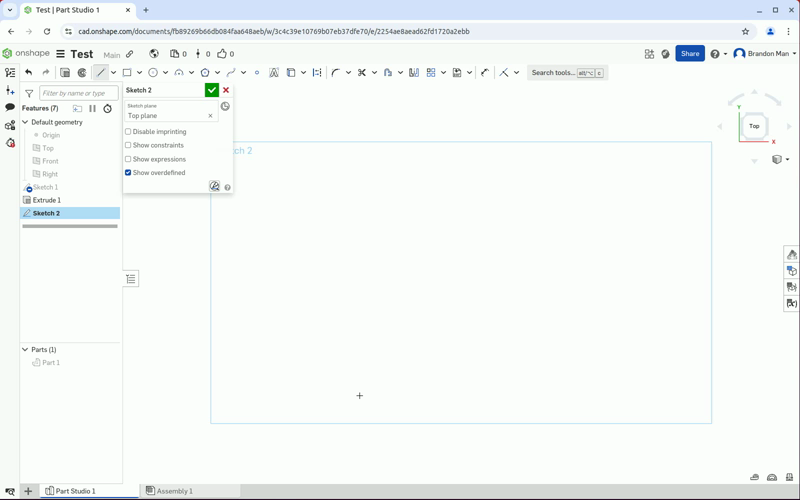
key_down(shift)
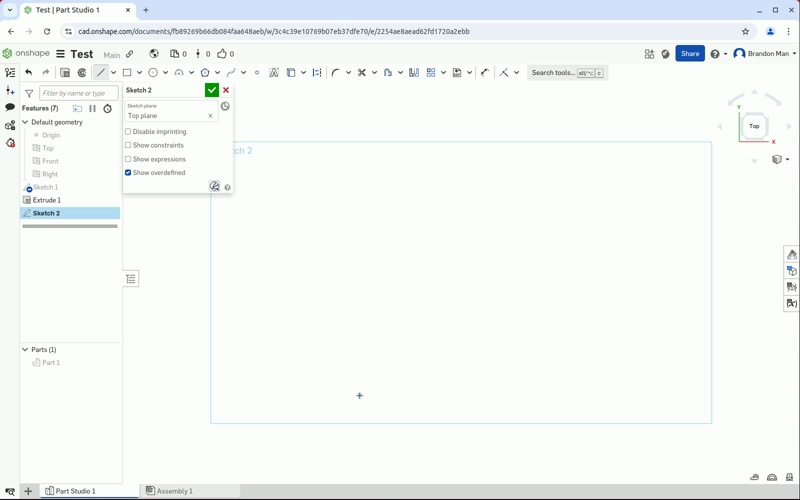
mouse_move(389, 395)
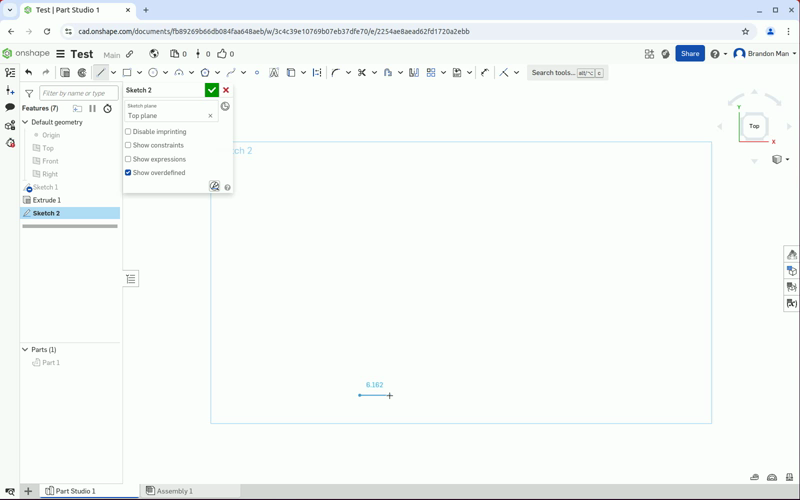
mouse_move(392, 395)
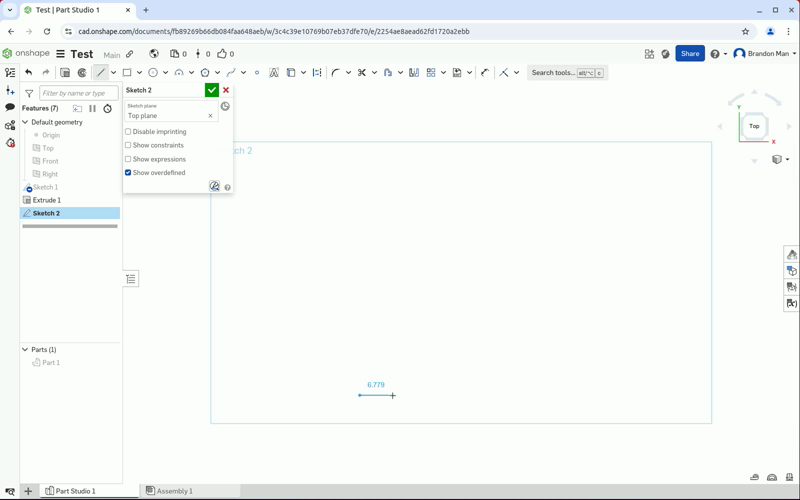
click(392, 395)
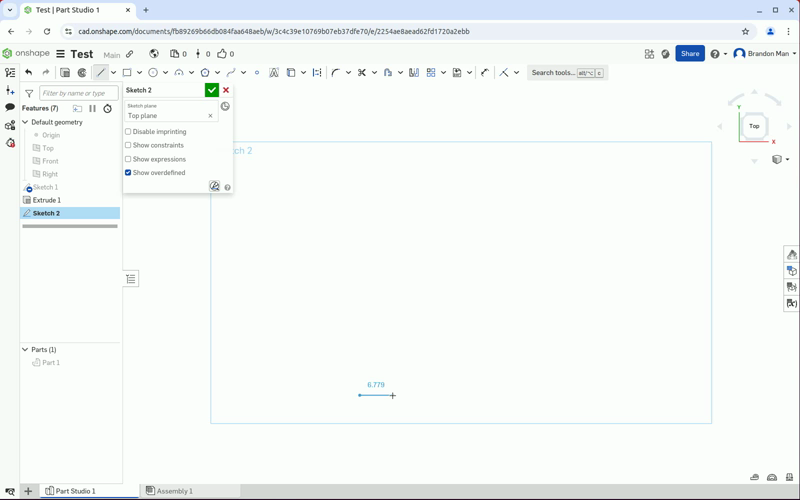
key_up(shift)
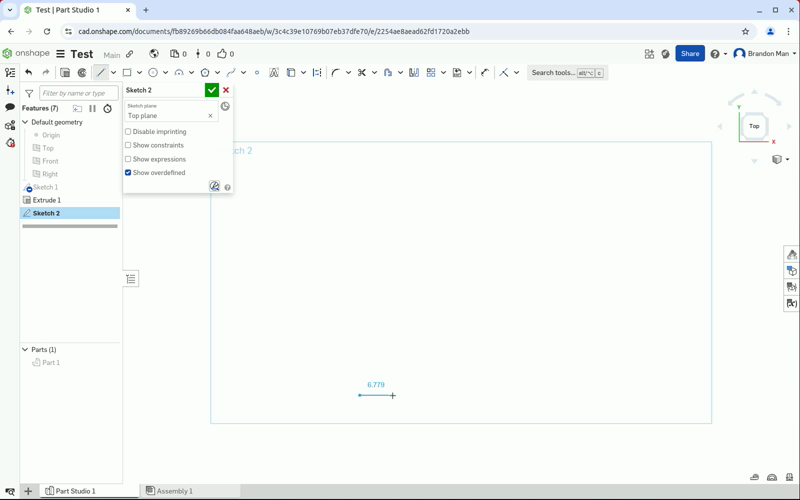
key_down(shift)
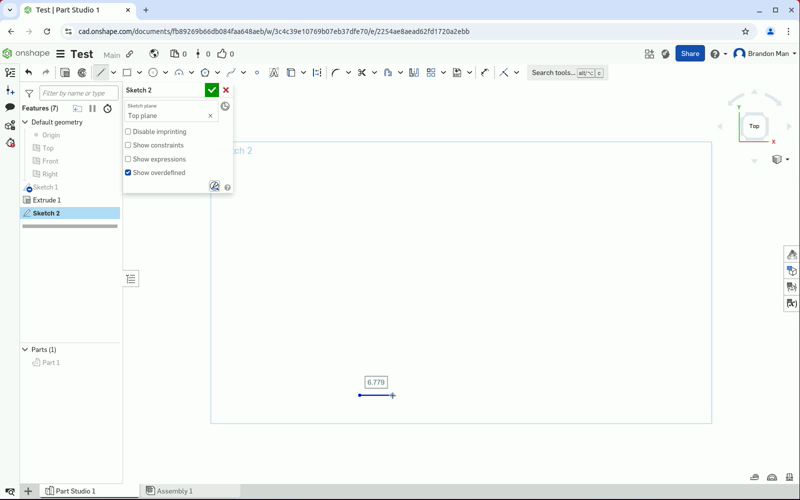
mouse_move(392, 171)
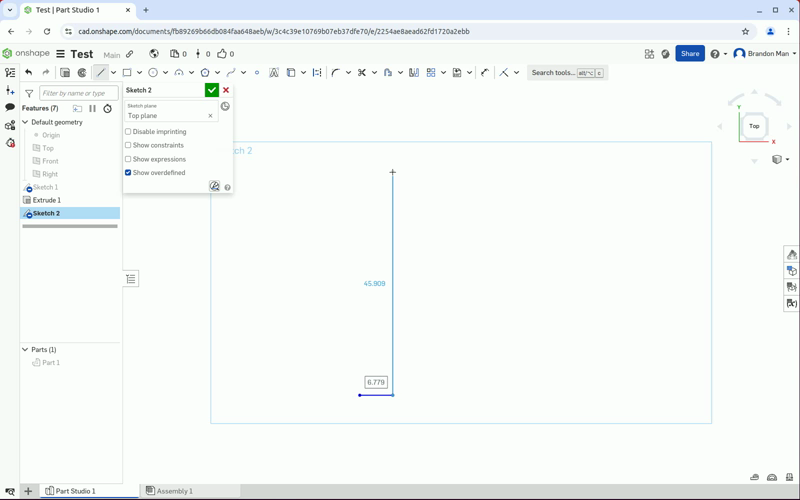
click(392, 171)
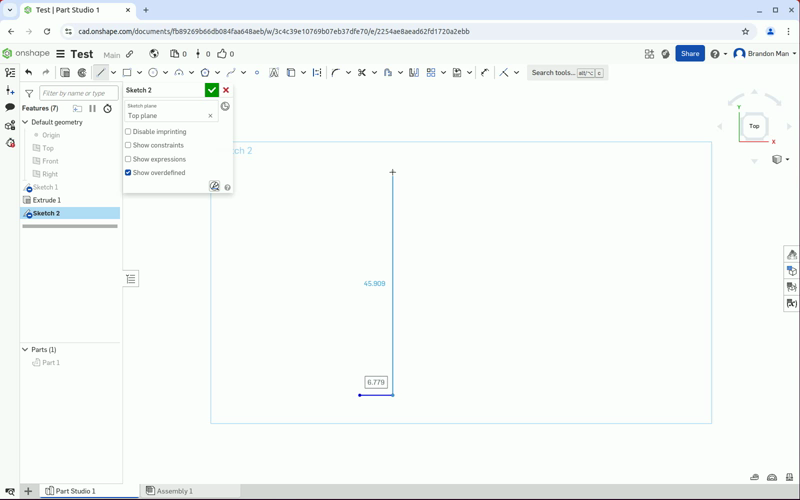
key_up(shift)
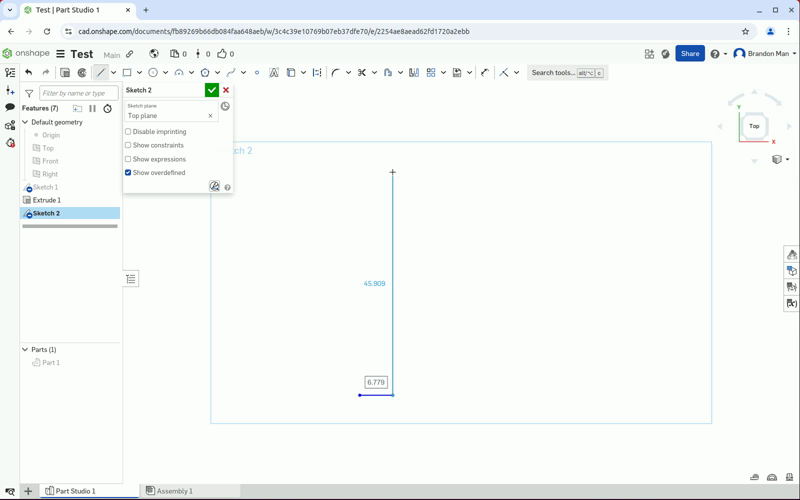
key_down(shift)
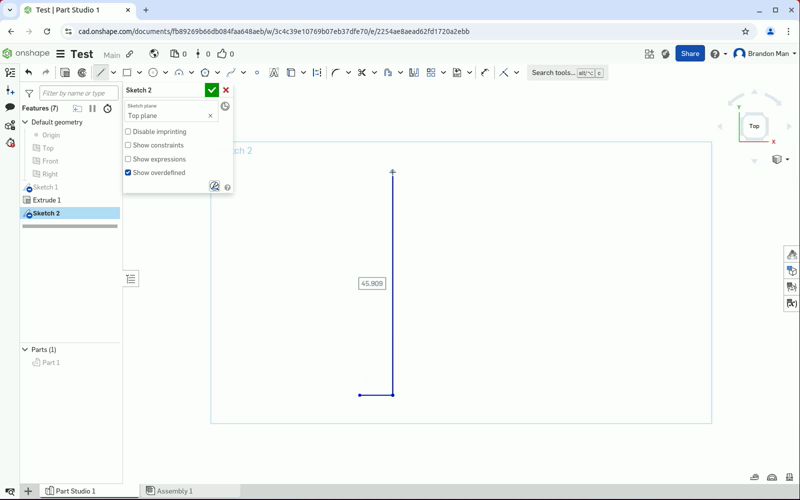
mouse_move(422, 171)
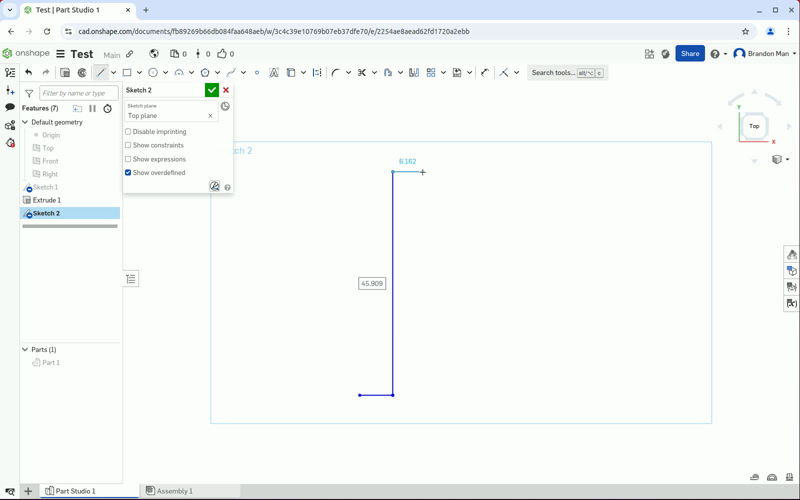
mouse_move(359, 171)
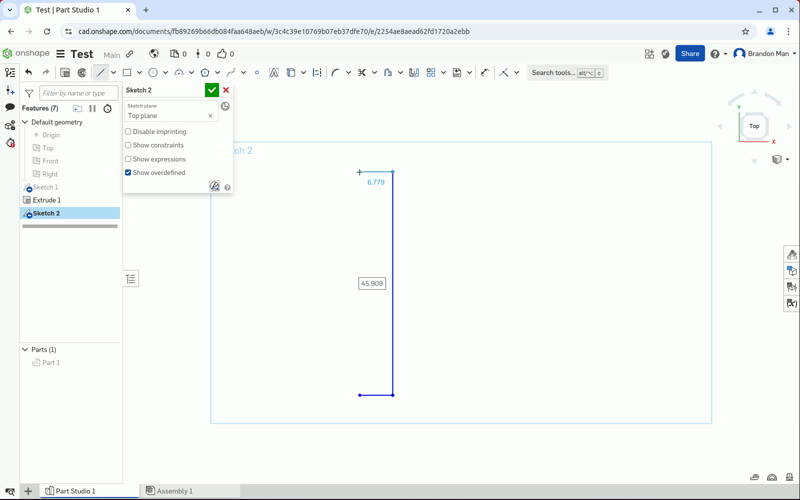
click(359, 171)
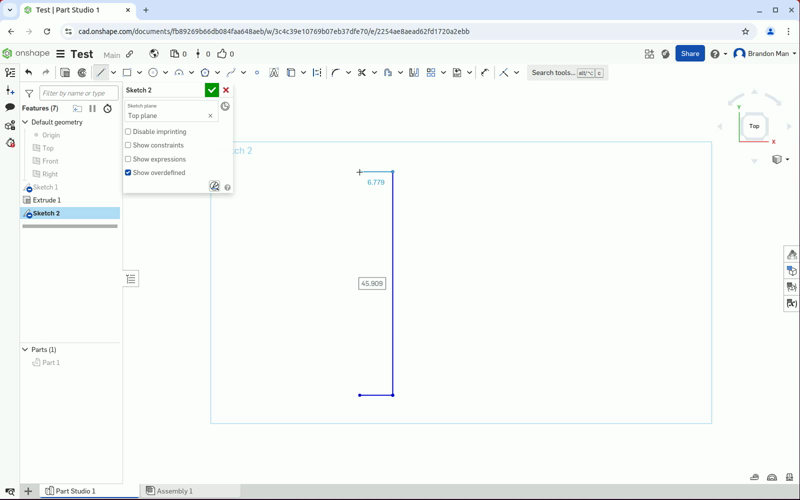
key_up(shift)
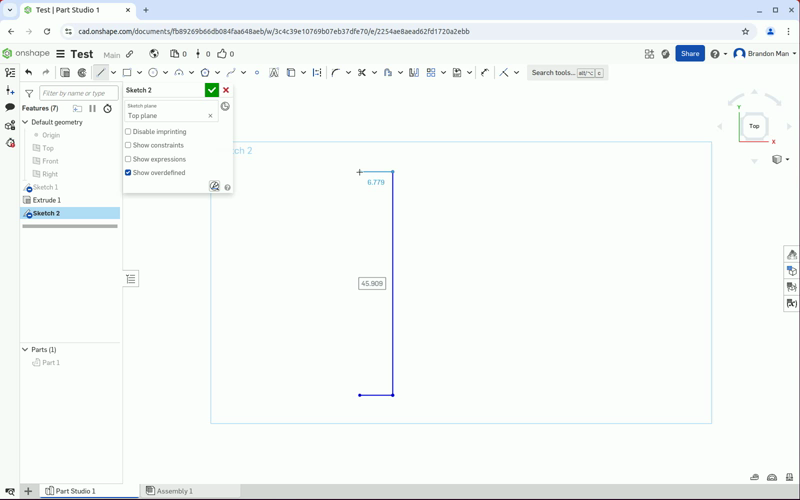
key_down(shift)
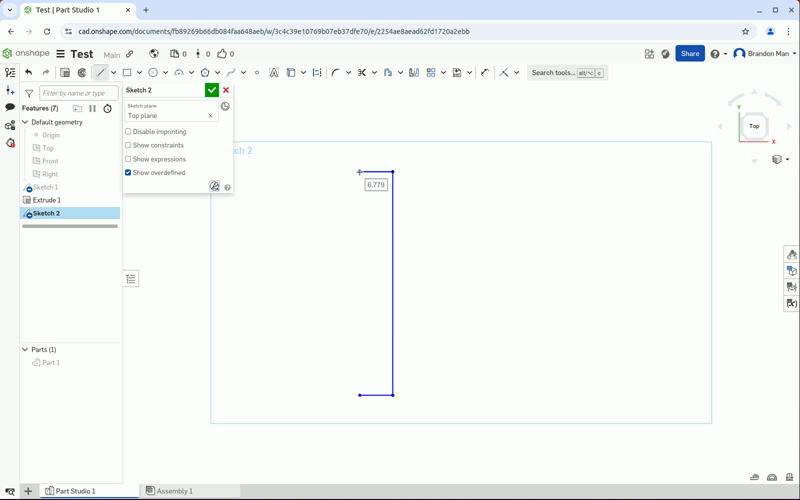
mouse_move(359, 395)
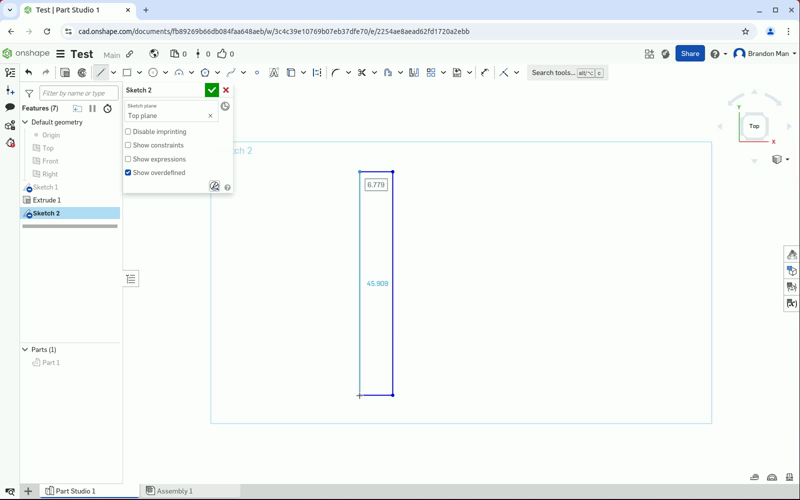
key_up(shift)
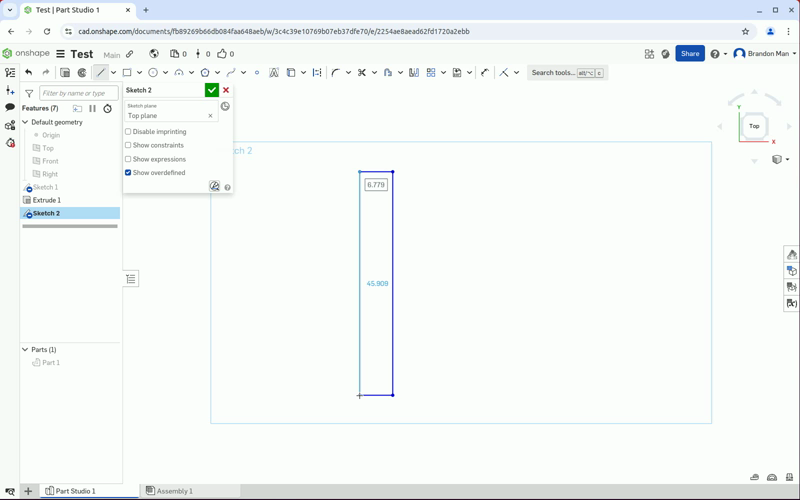
click(359, 395)
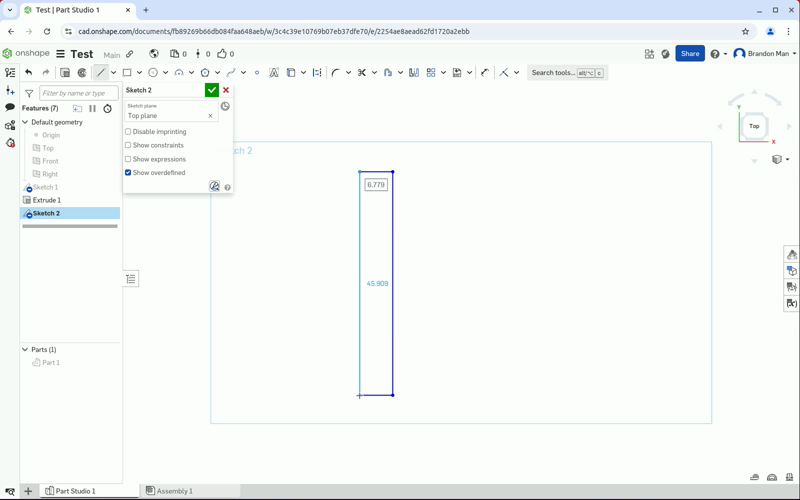
key(esc)
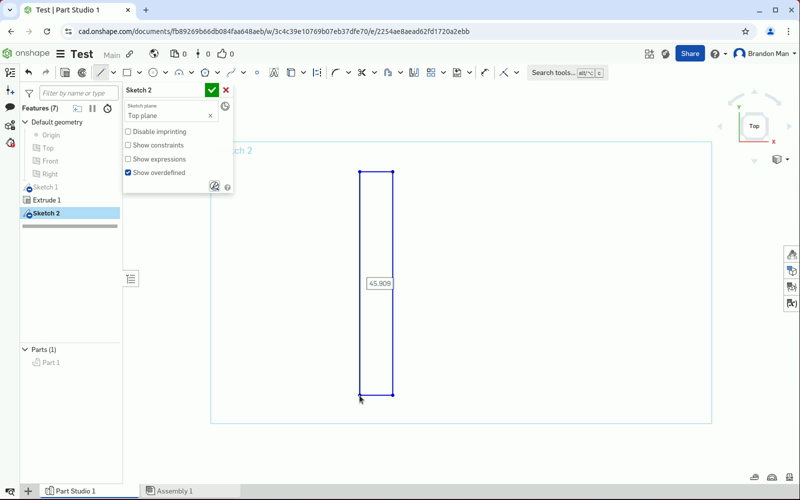
mouse_move(380, 366)
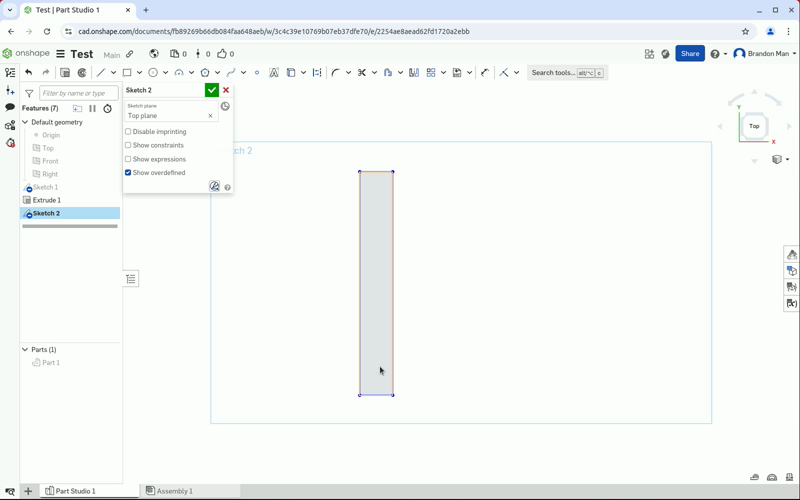
click(380, 366)
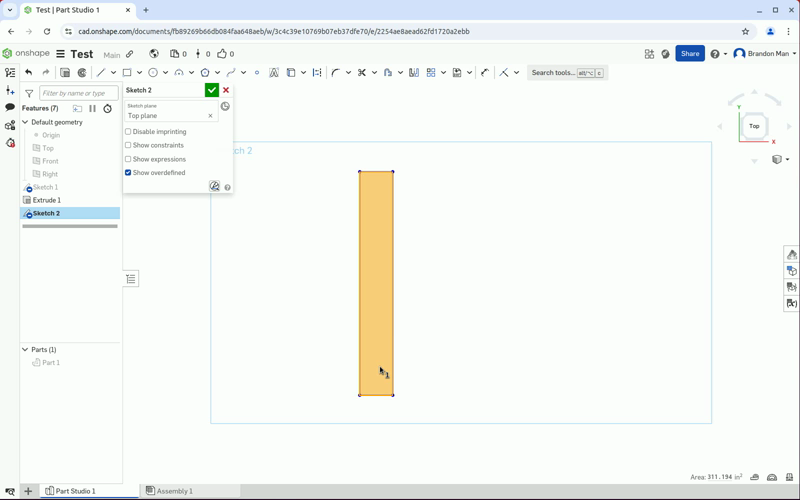
mouse_move(73, 352)
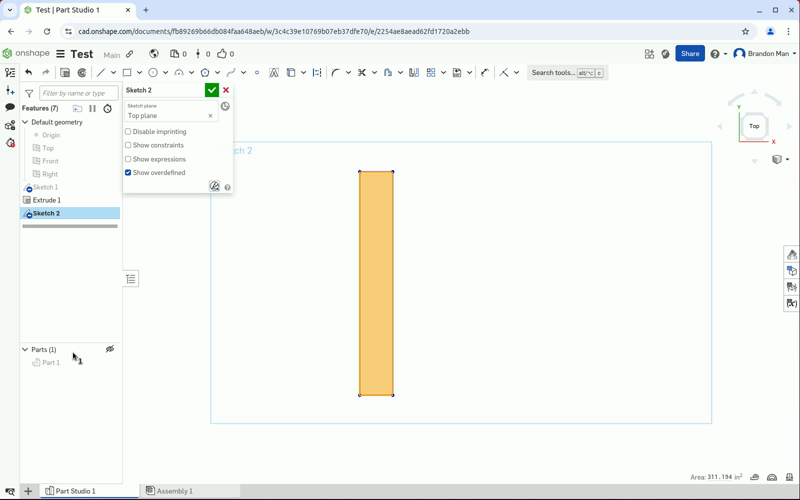
key(shift+y)
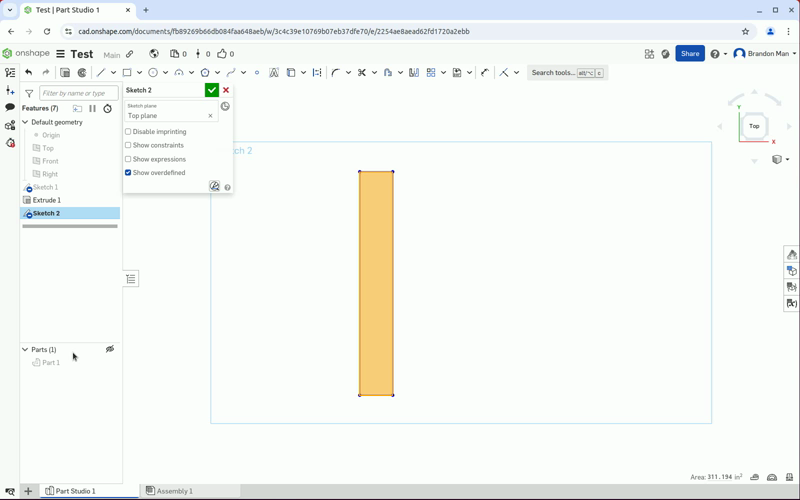
key(shift+e)
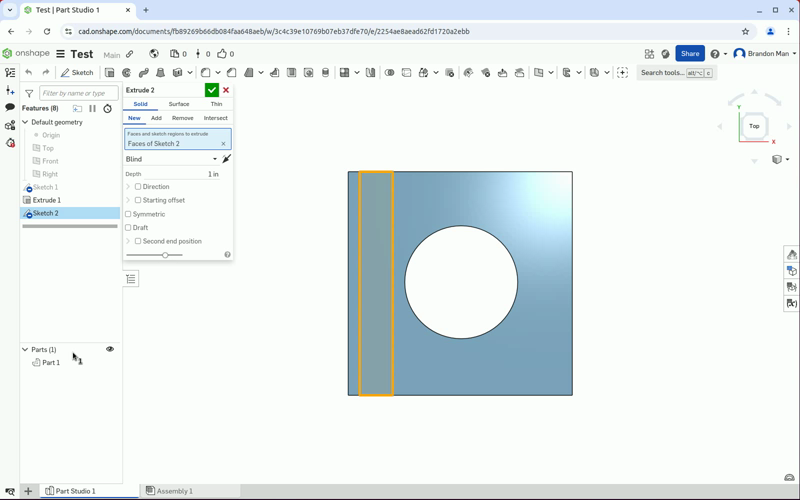
mouse_move(143, 106)
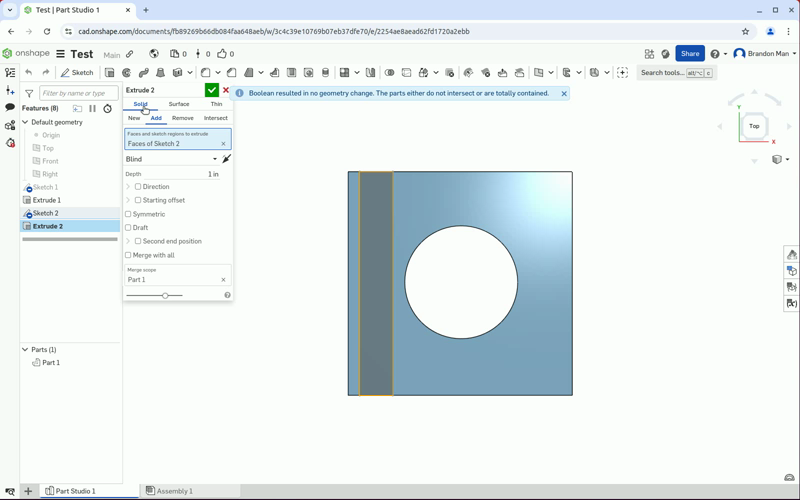
click(143, 106)
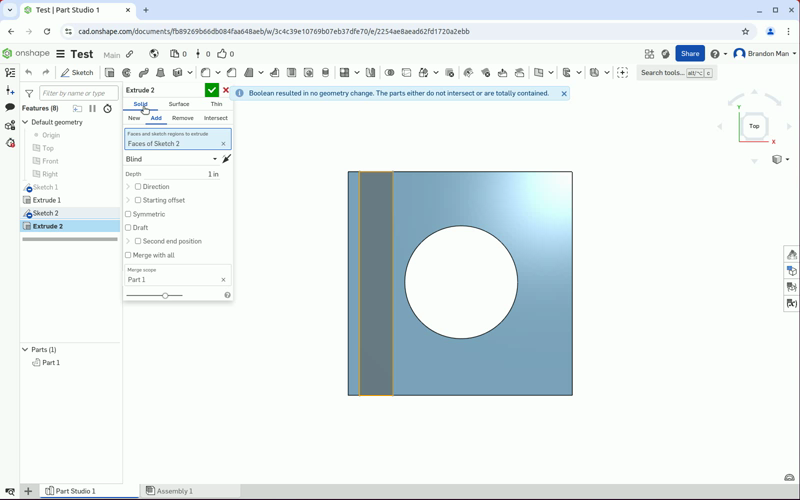
mouse_move(137, 120)
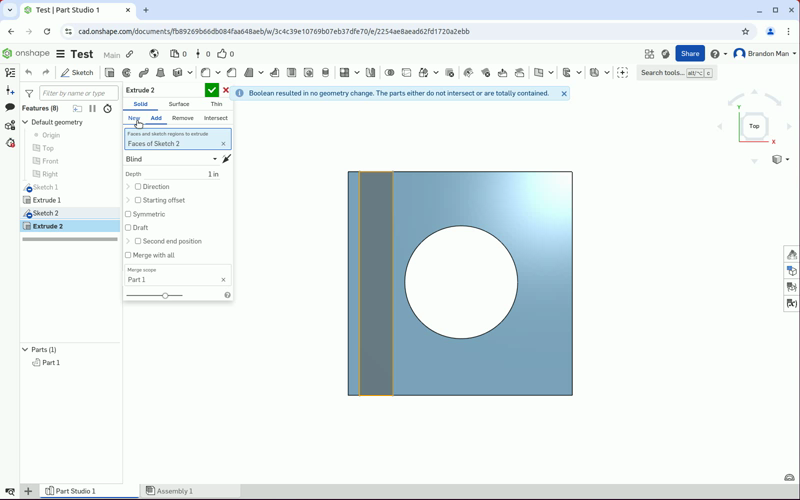
click(137, 120)
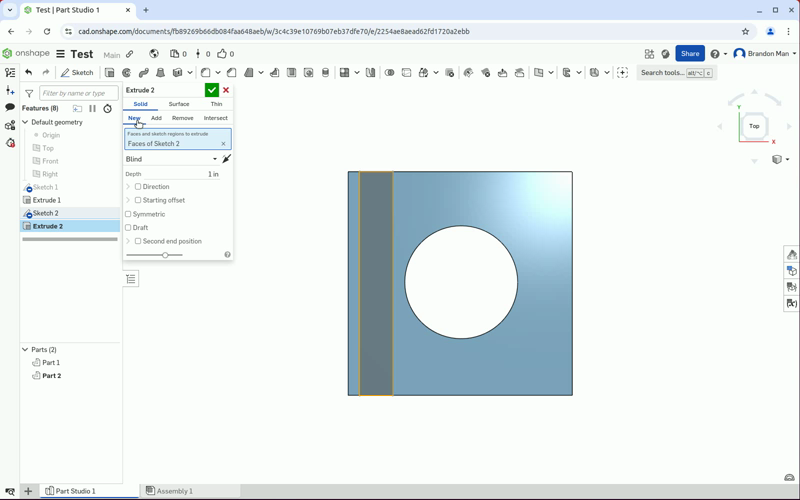
key(tab, 4)
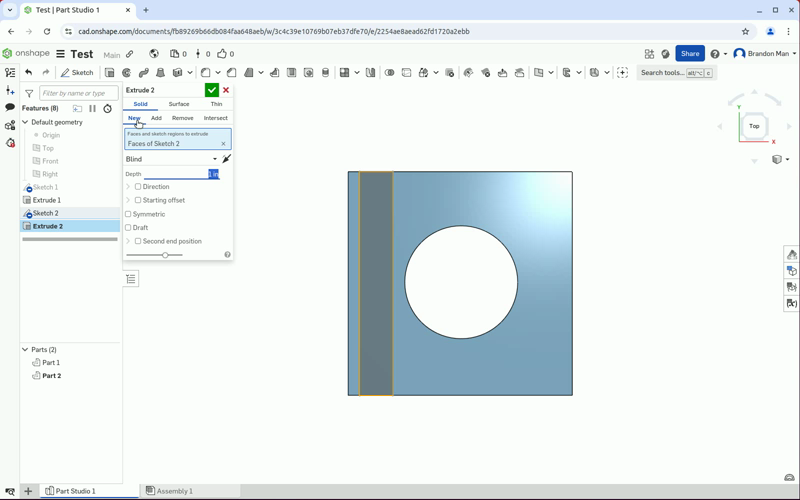
text(-4.574)
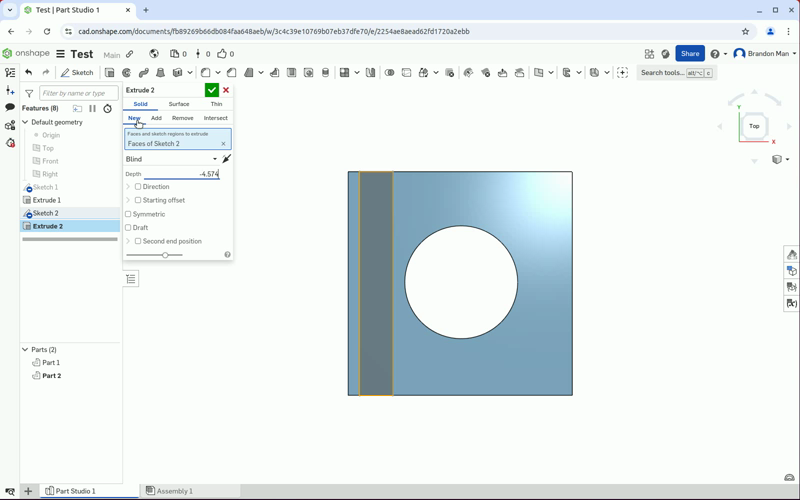
key(enter)
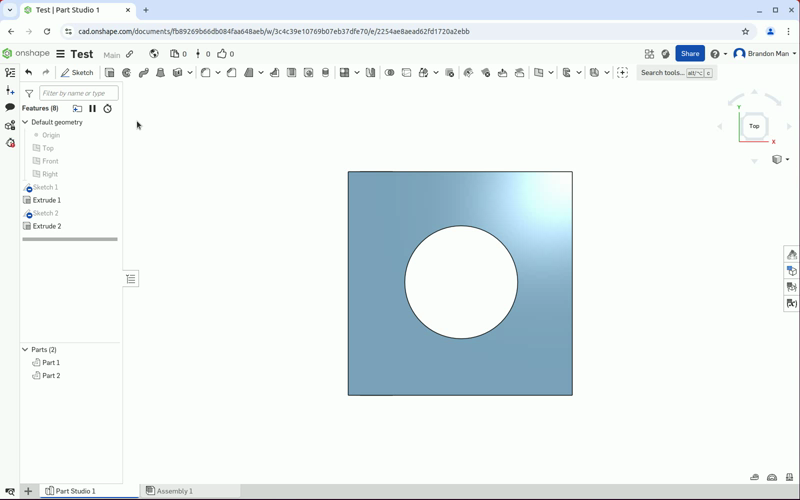
key(shift+h)
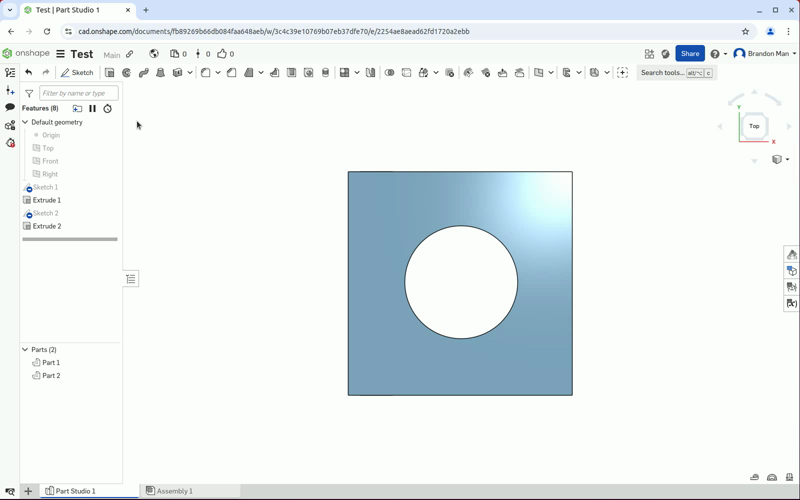
key(shift+h)
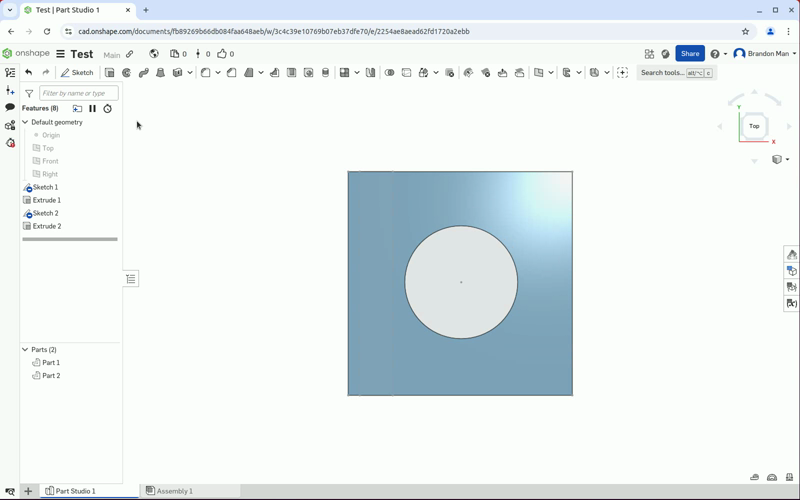
key(shift+7)
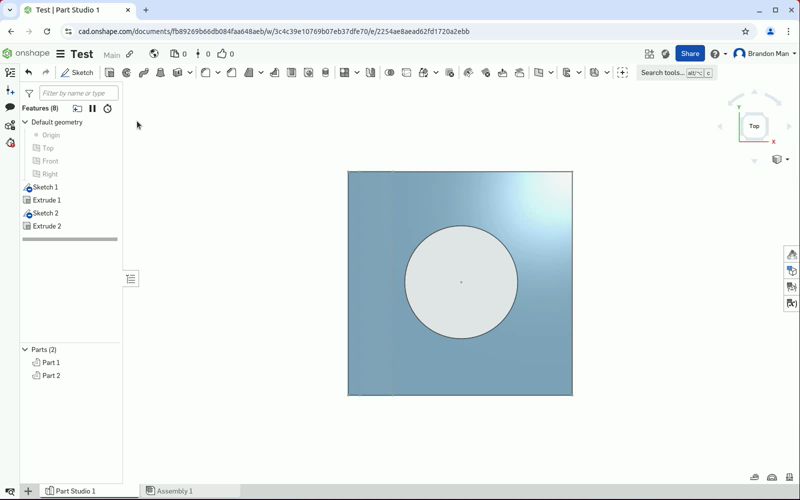
key(up, 3)
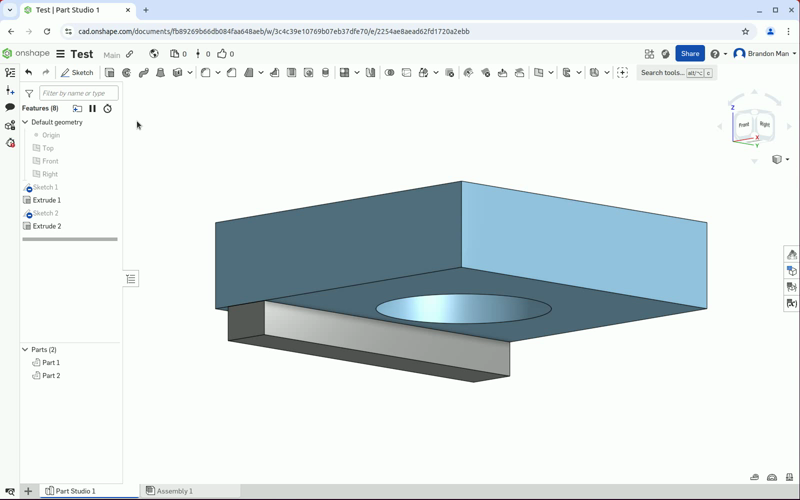
key(left, 3)
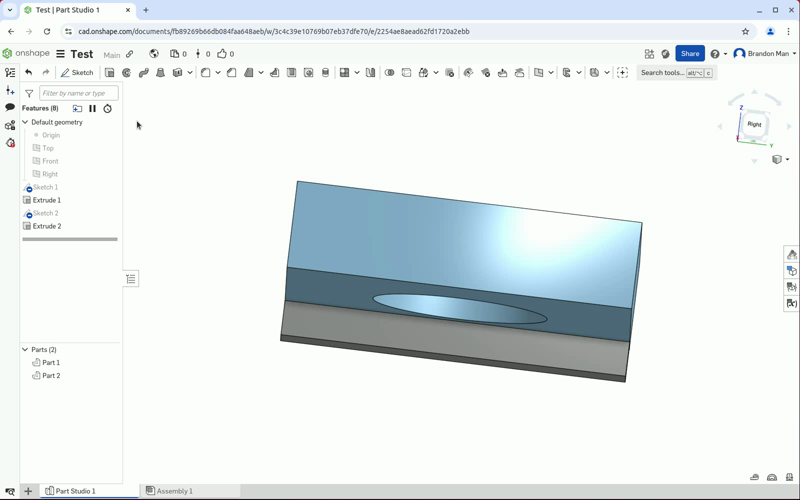
key(right, 3)
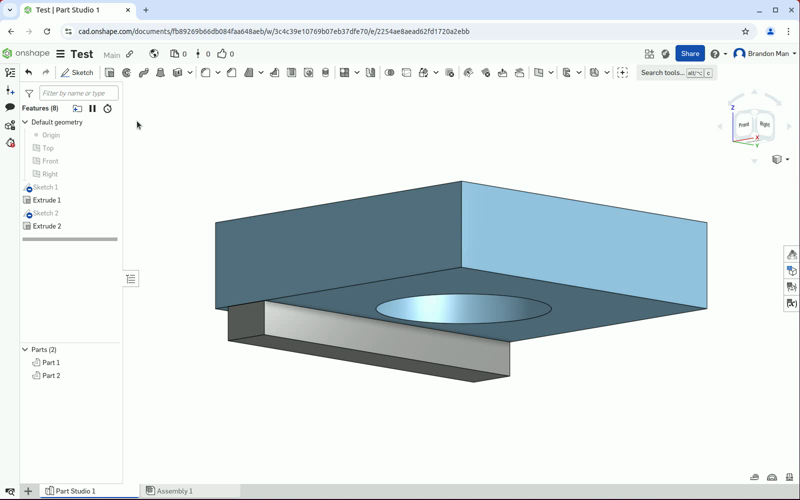
key(down, 3)
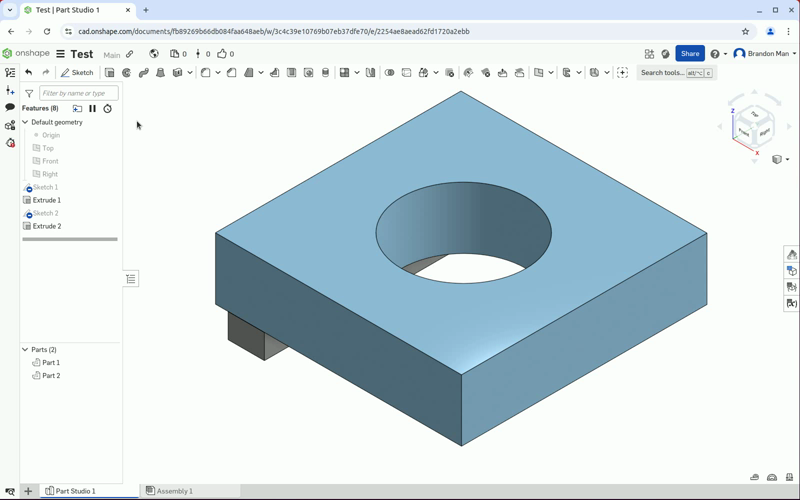
mouse_move(73, 189)
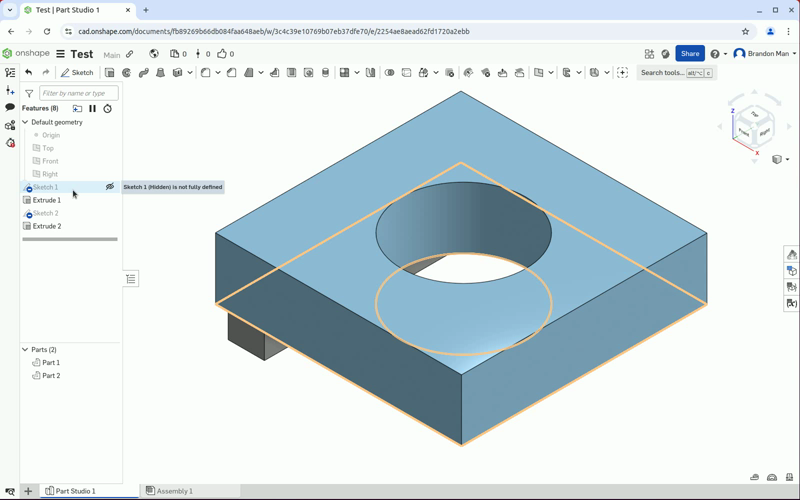
click(73, 189)